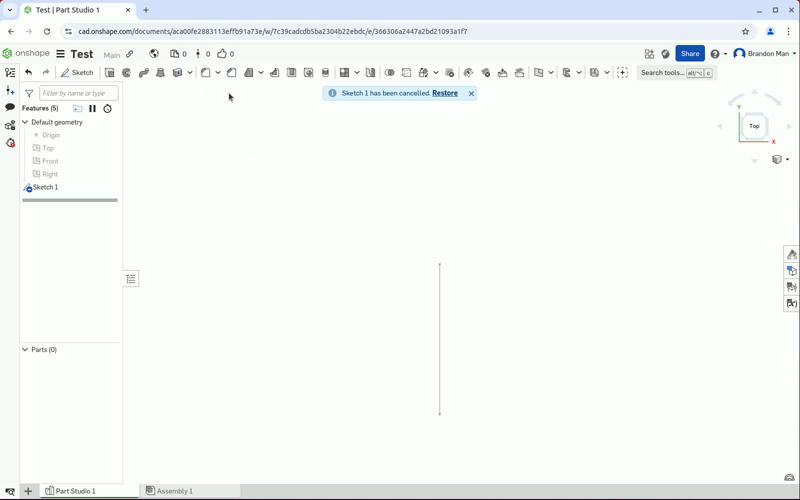
key(shift+h)
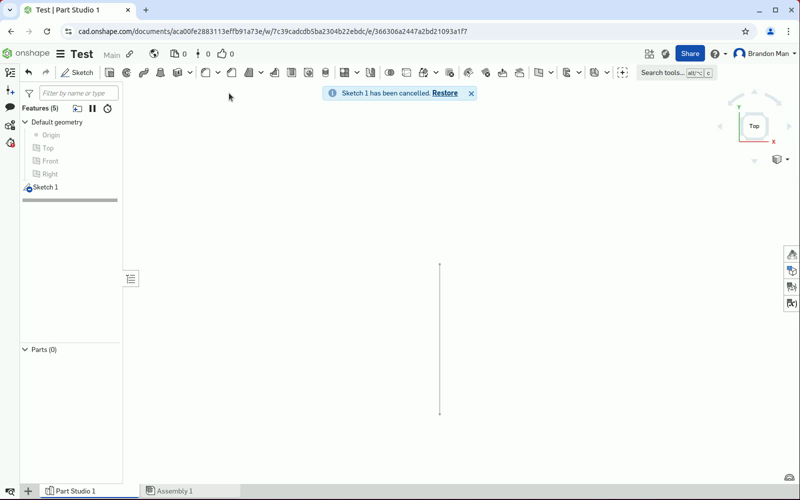
mouse_move(73, 352)
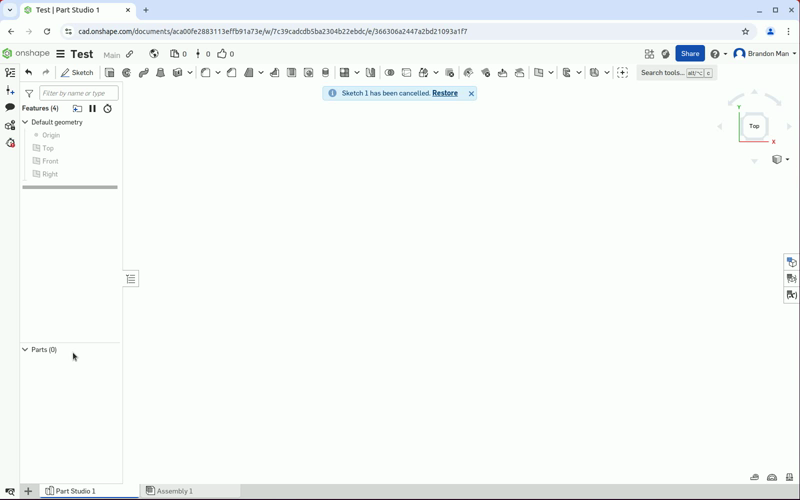
key(y)
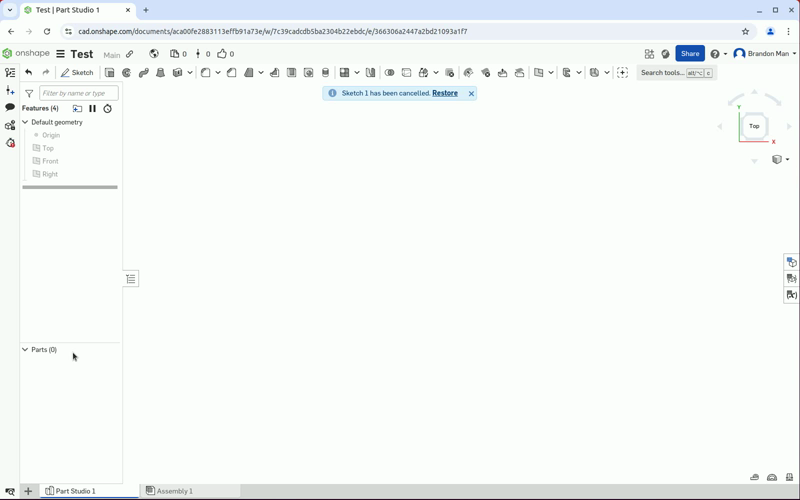
key(shift+p)
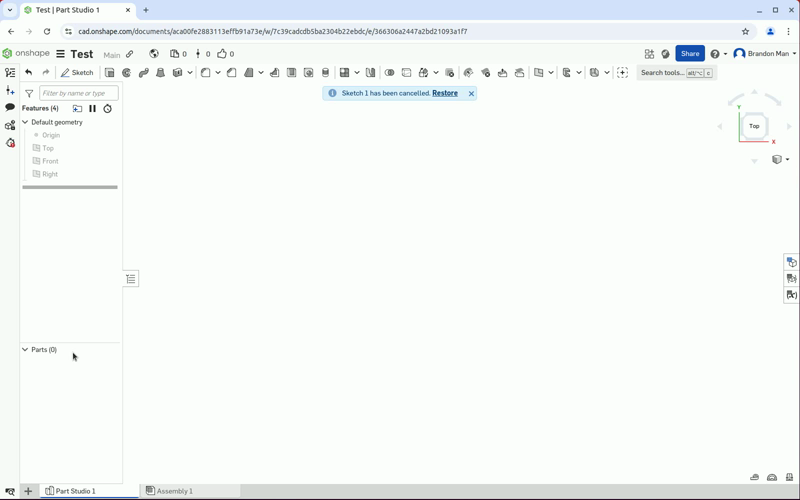
key(space)
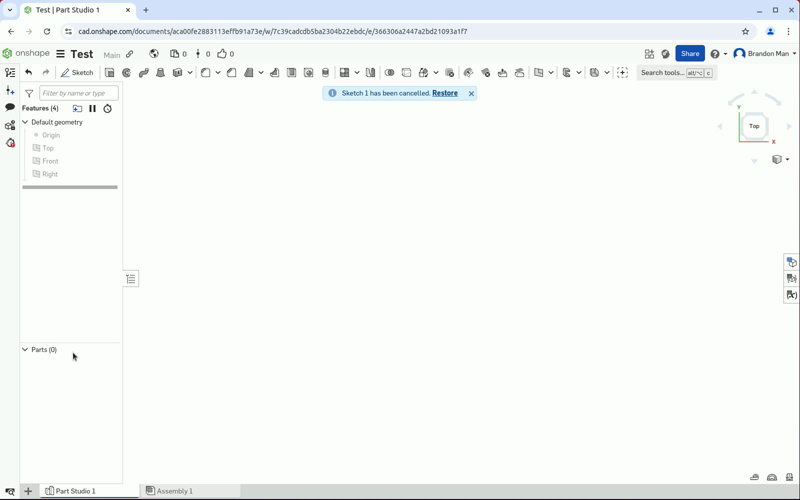
key_down(shift)
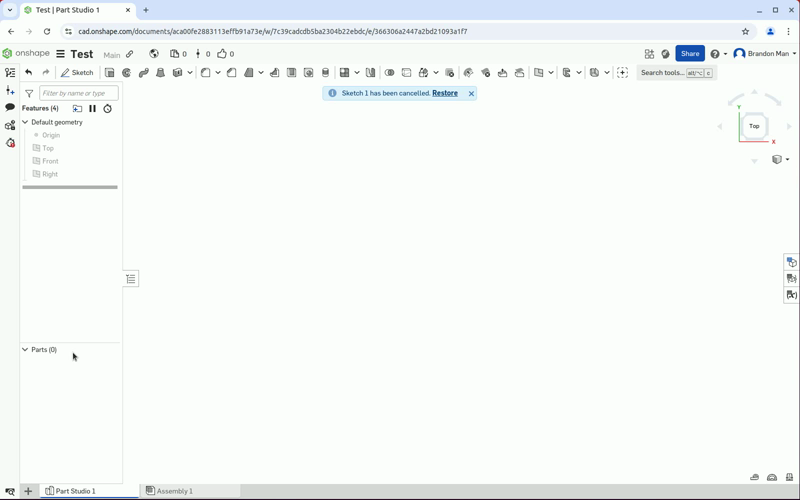
key(up)
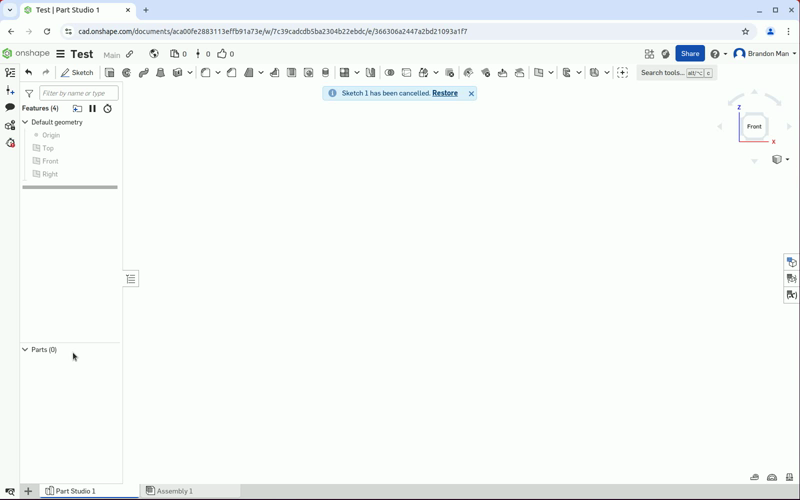
key_up(shift)
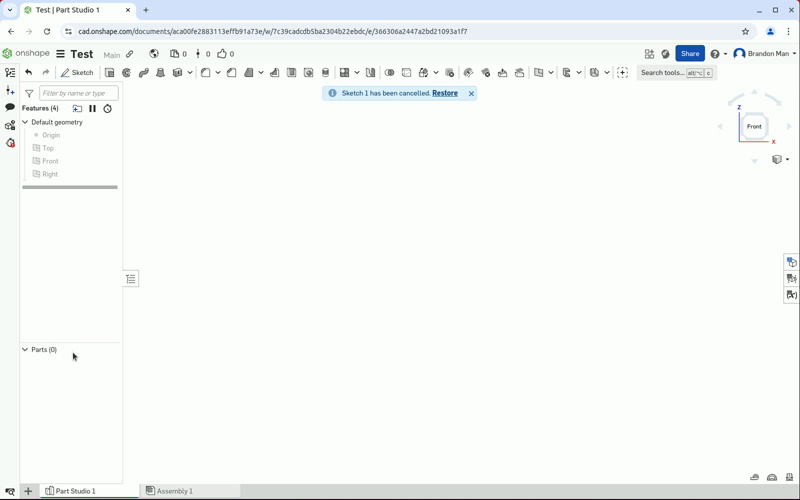
mouse_move(73, 352)
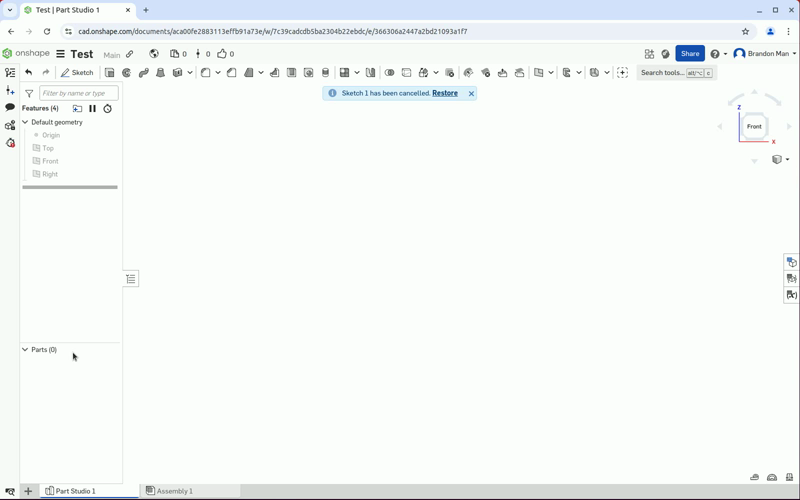
key(shift+y)
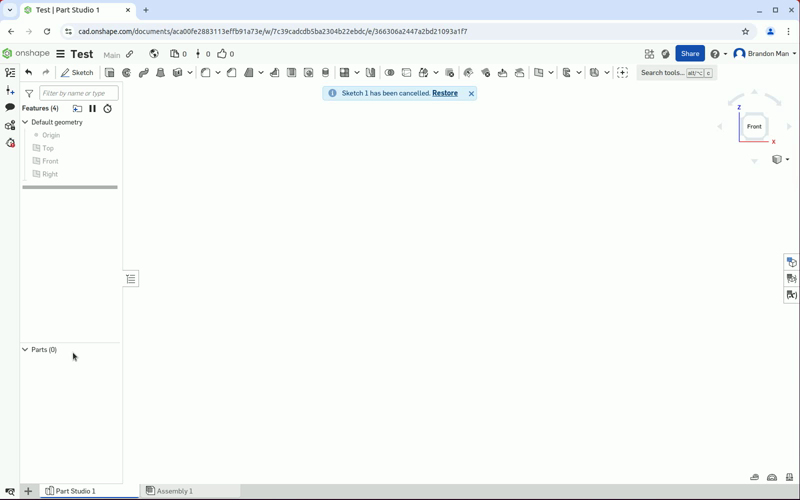
key(shift+s)
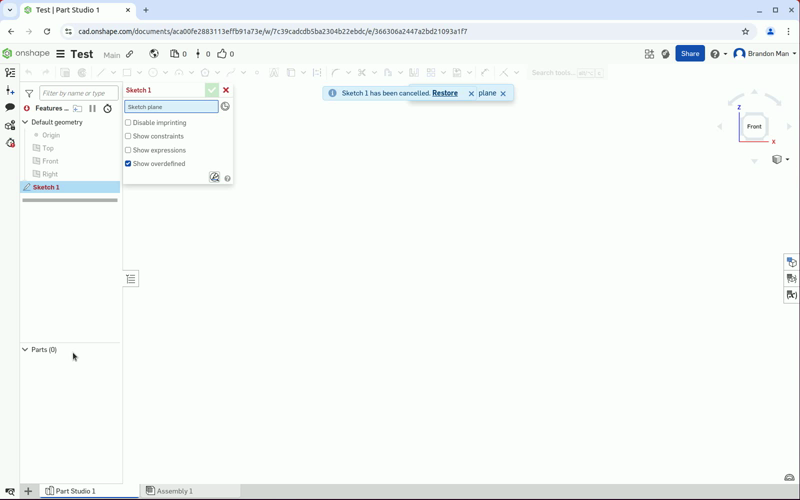
mouse_move(73, 163)
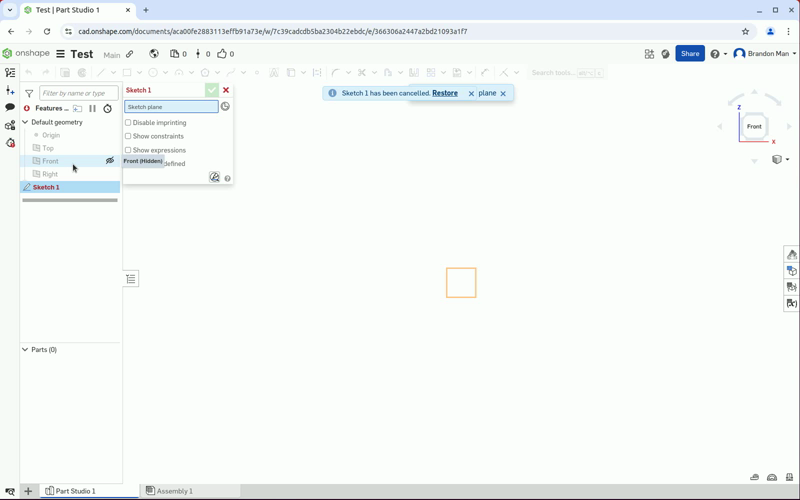
click(73, 163)
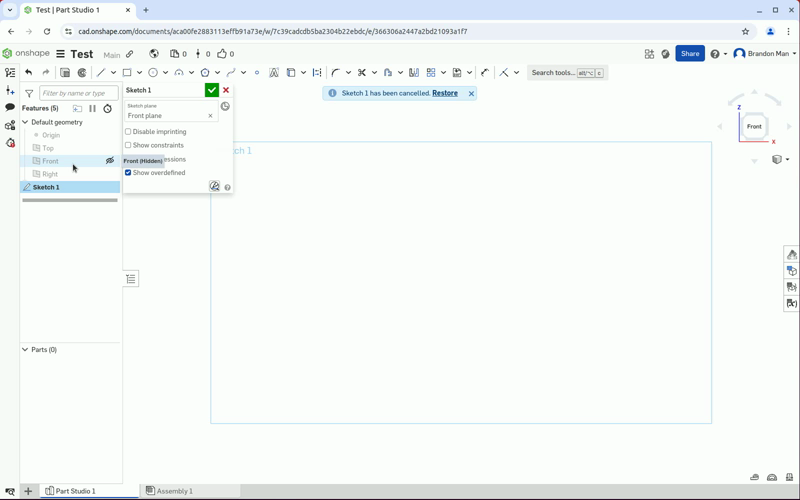
mouse_move(73, 352)
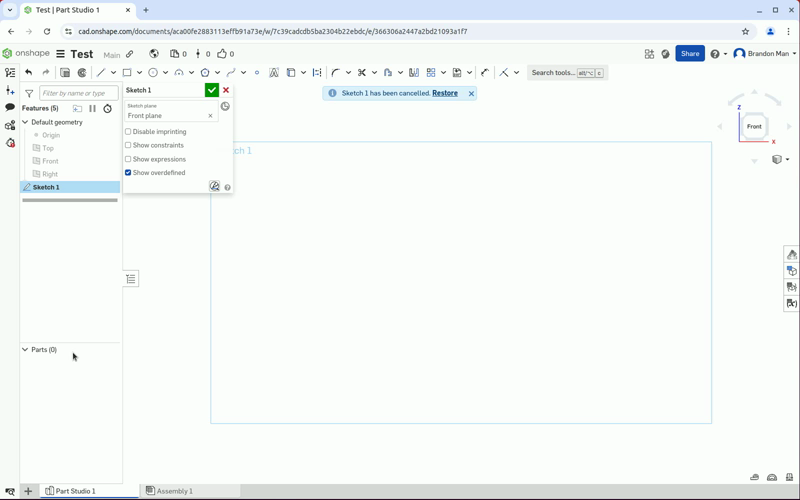
key(y)
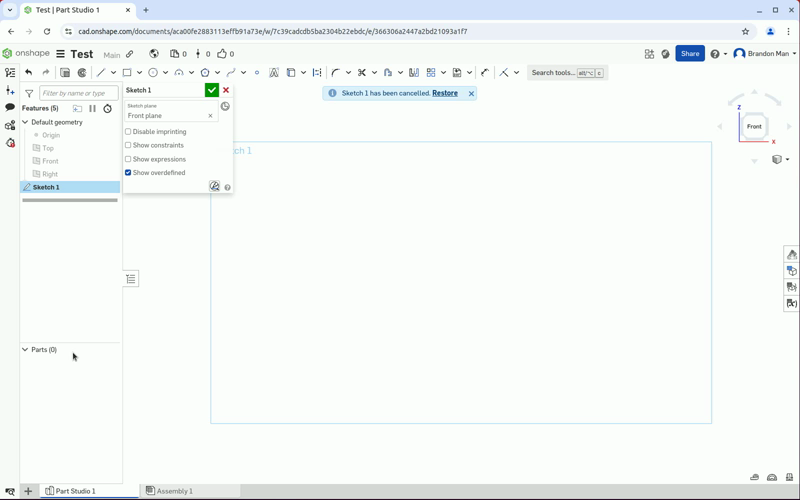
key(l)
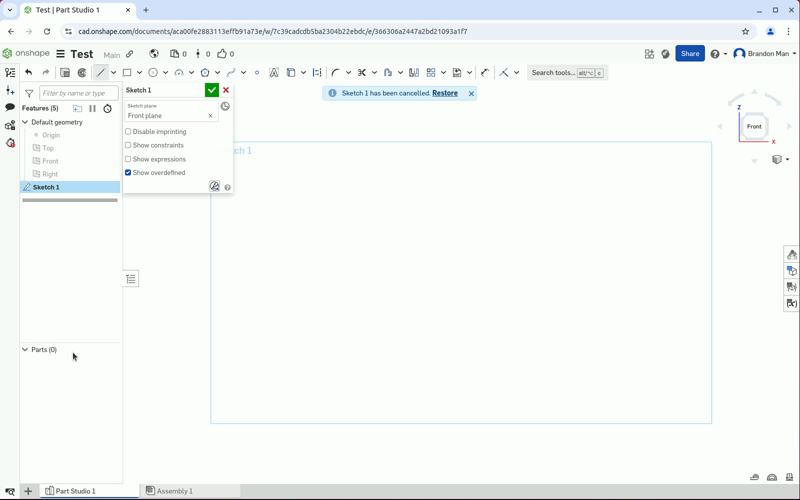
key_down(shift)
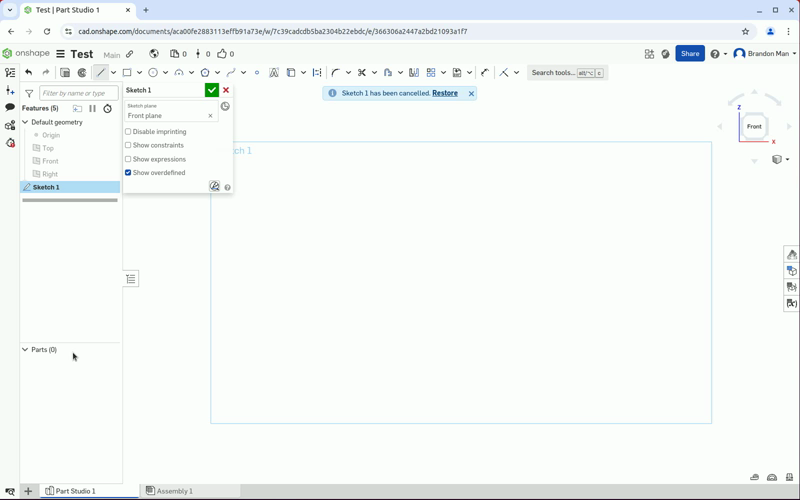
mouse_move(456, 357)
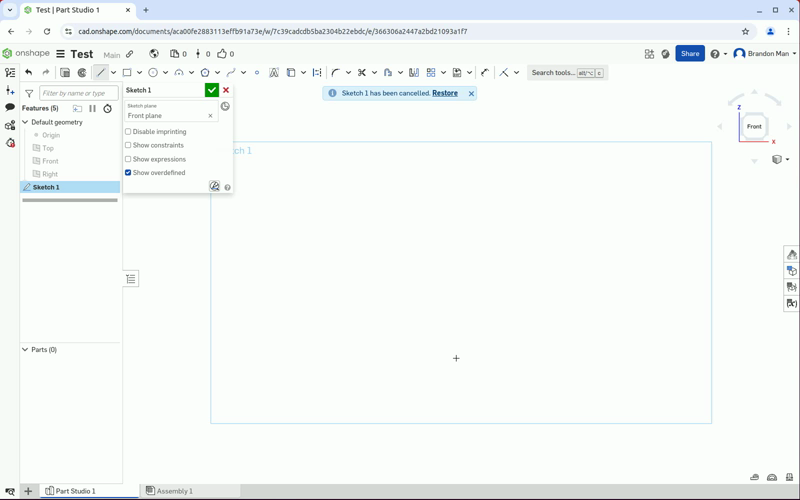
click(456, 357)
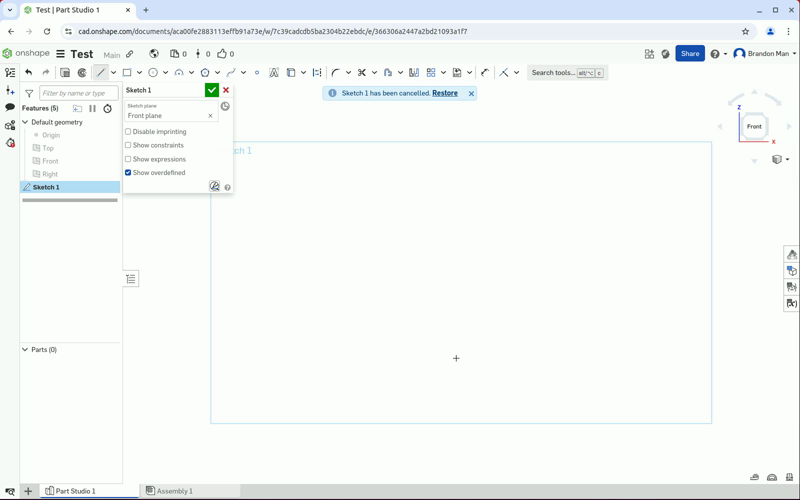
key_up(shift)
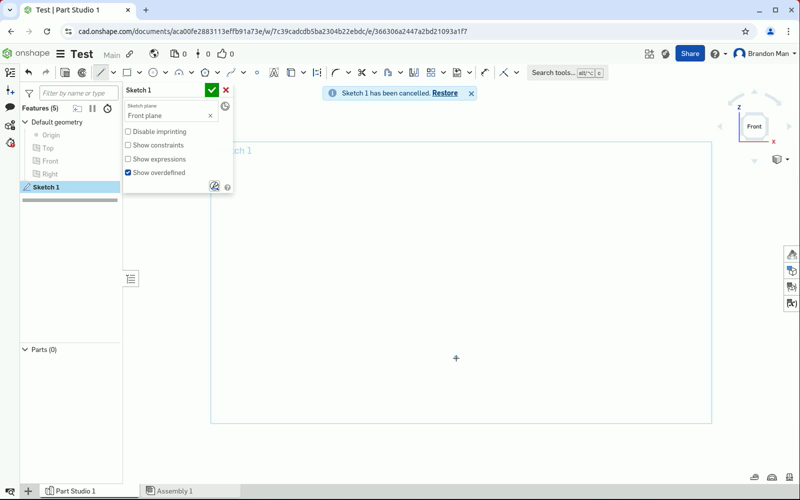
key_down(shift)
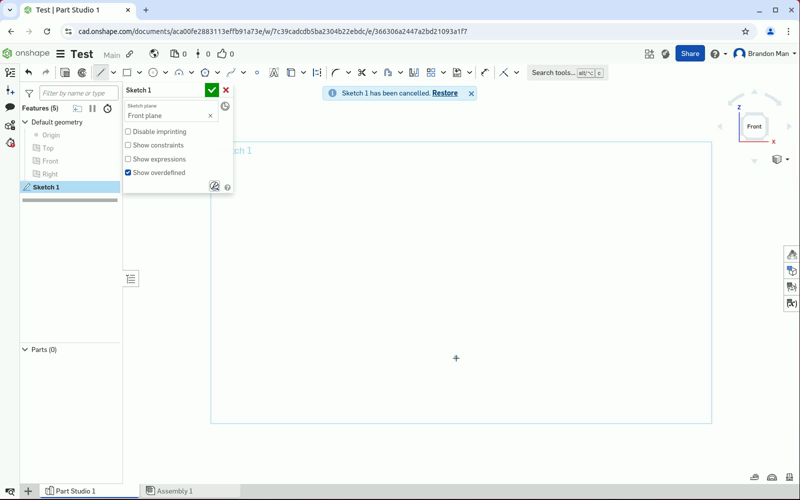
mouse_move(486, 357)
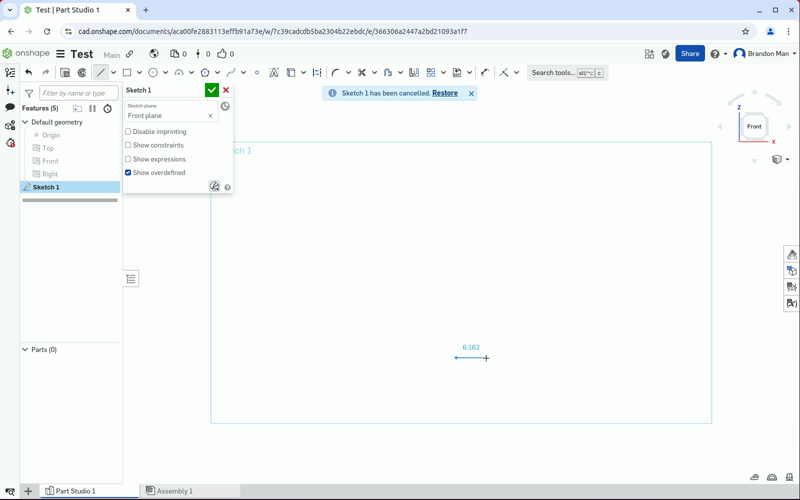
mouse_move(465, 357)
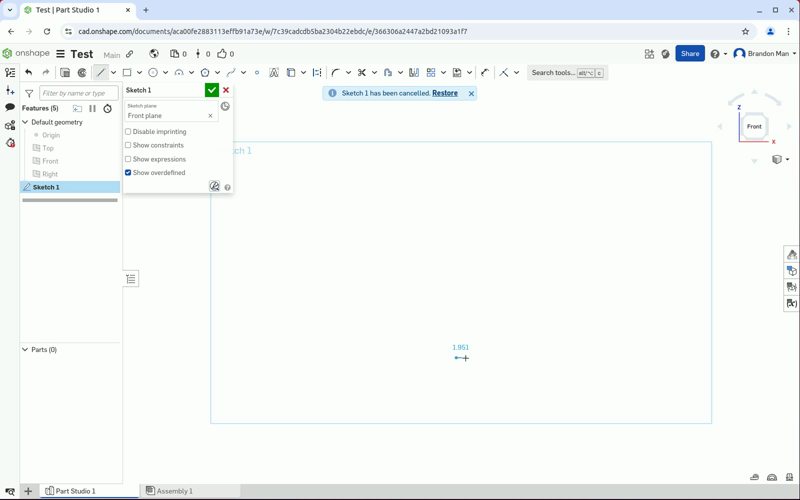
click(465, 357)
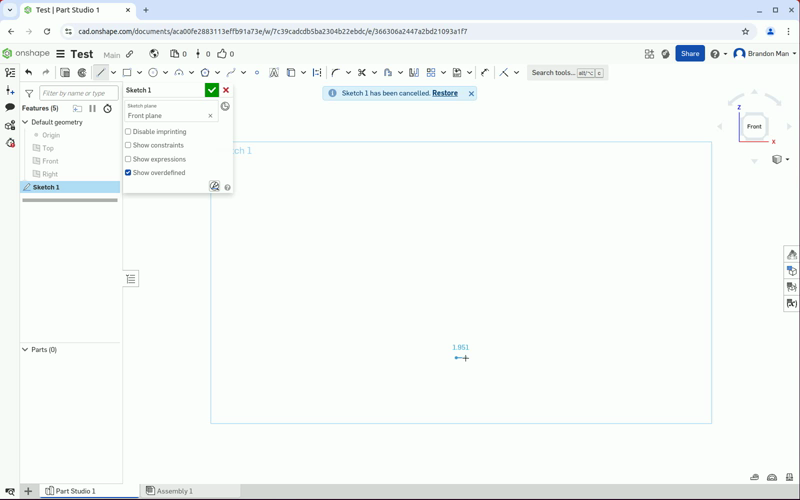
key_up(shift)
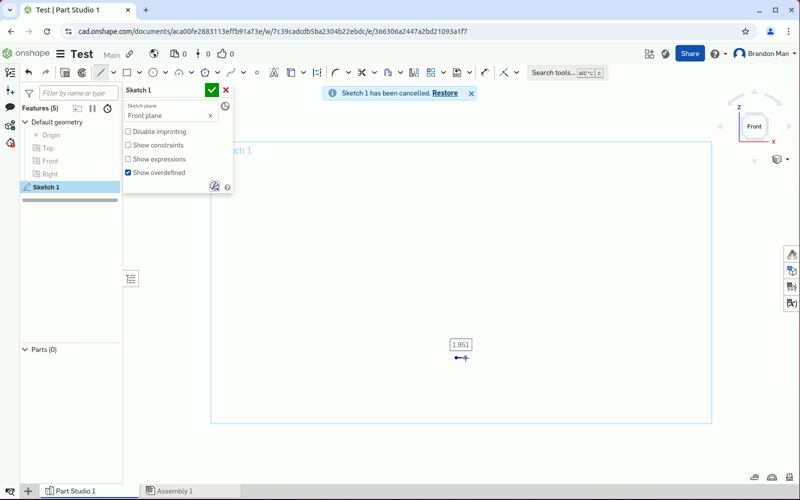
key_down(shift)
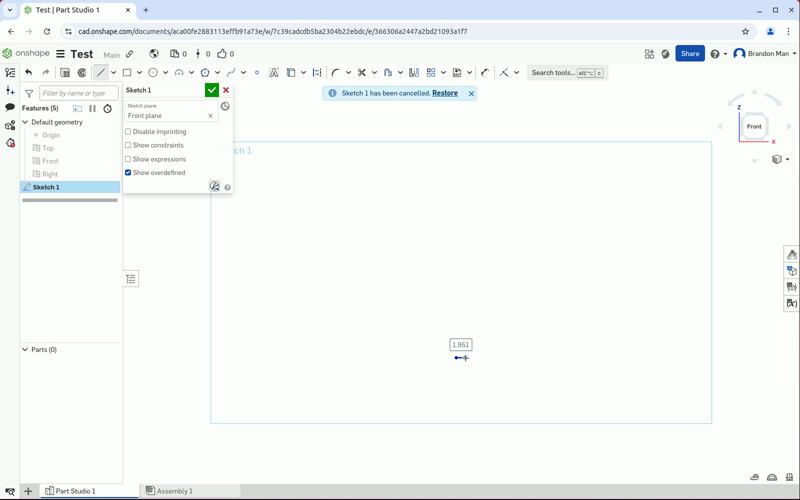
mouse_move(465, 208)
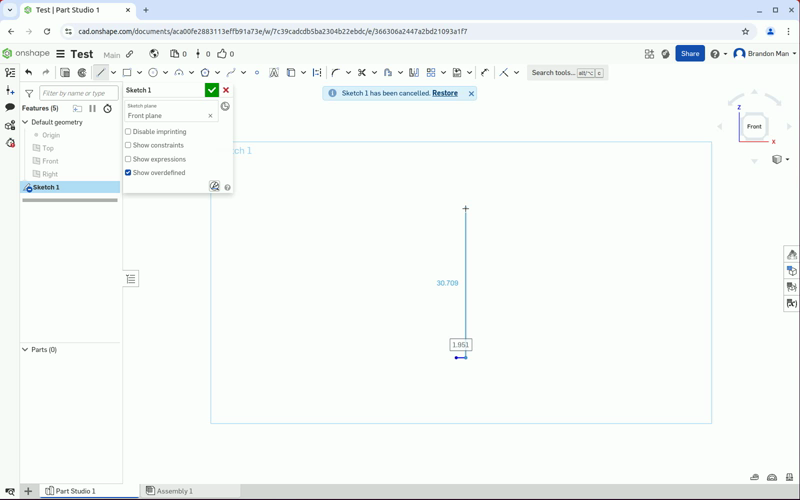
click(465, 208)
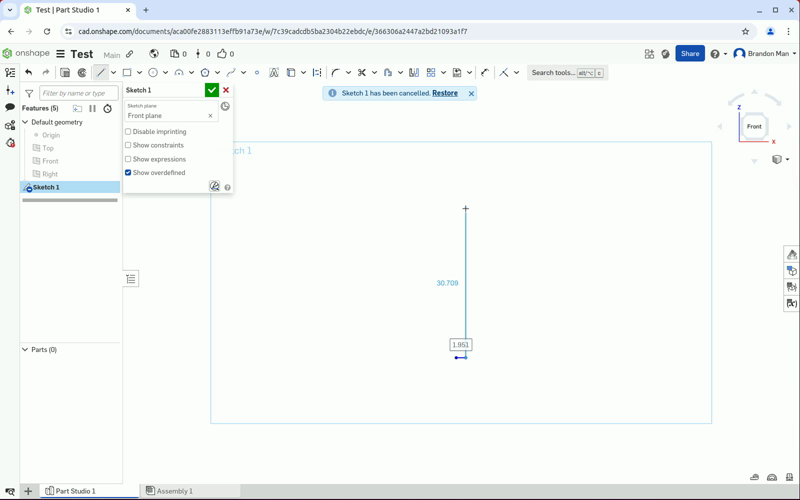
key_up(shift)
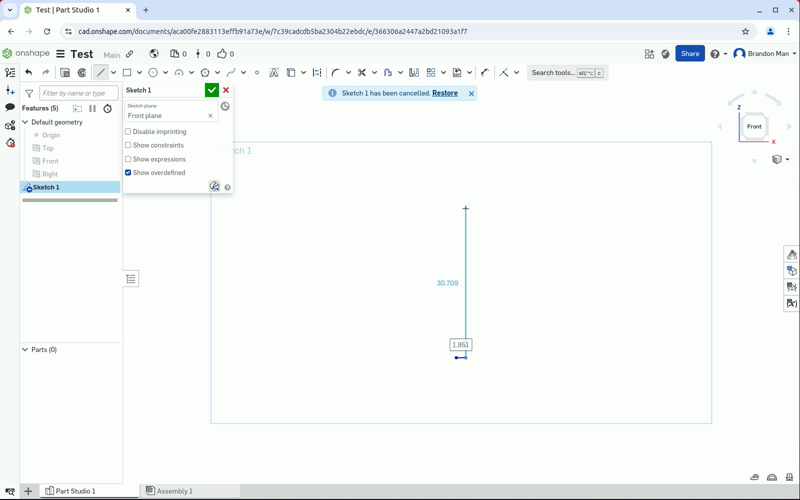
key_down(shift)
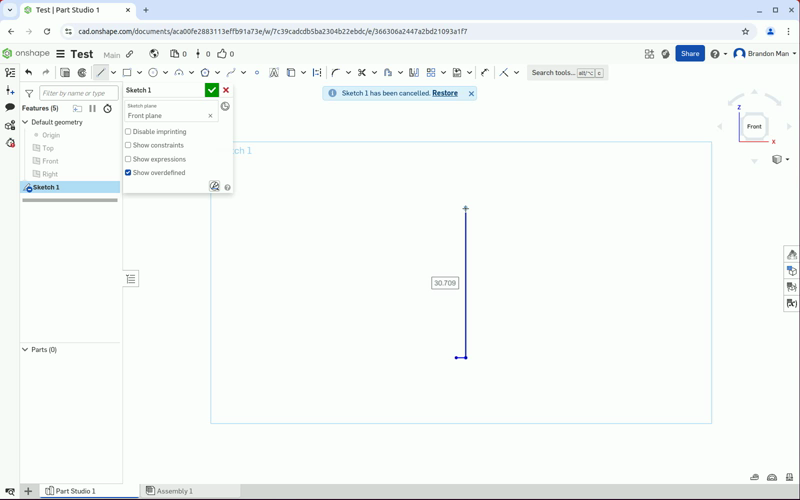
mouse_move(495, 208)
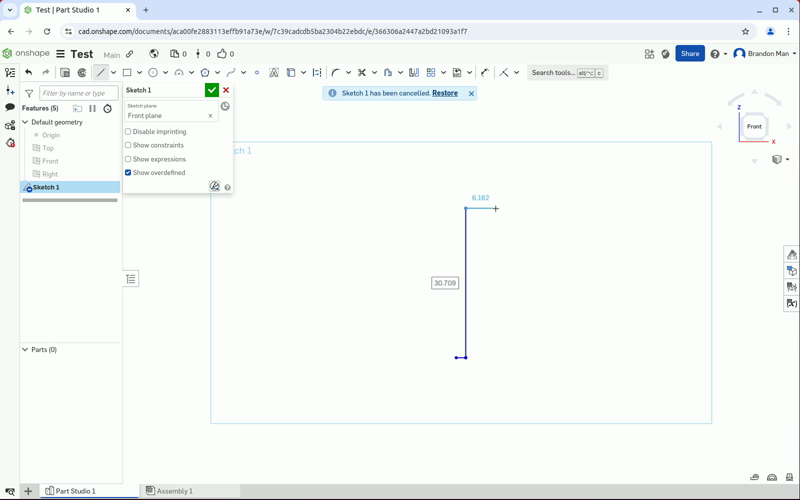
mouse_move(456, 208)
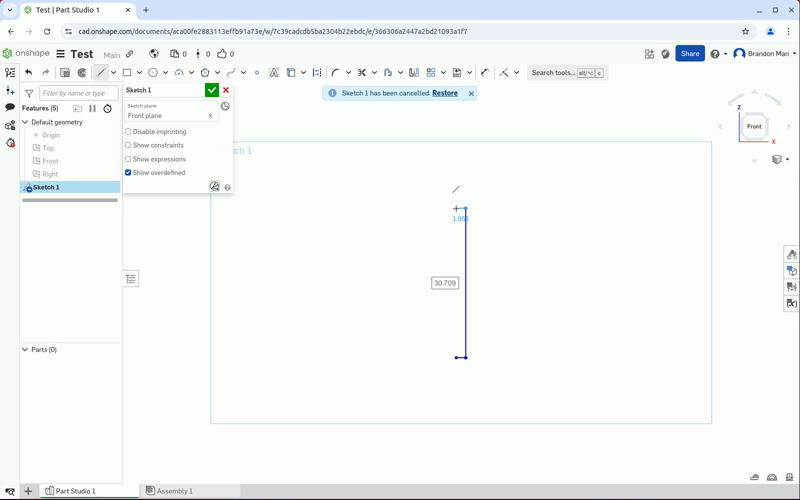
click(456, 208)
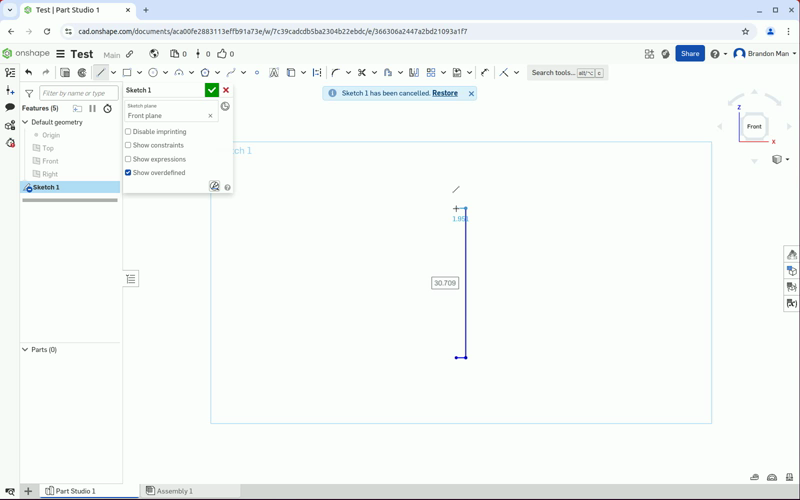
key_up(shift)
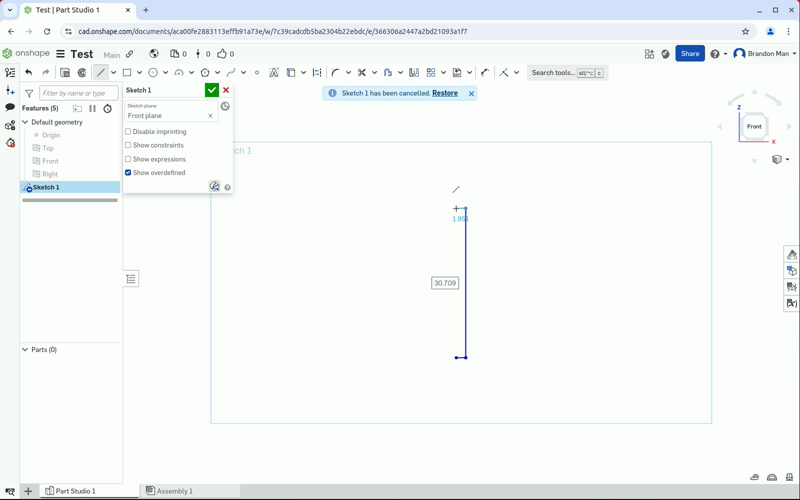
key_down(shift)
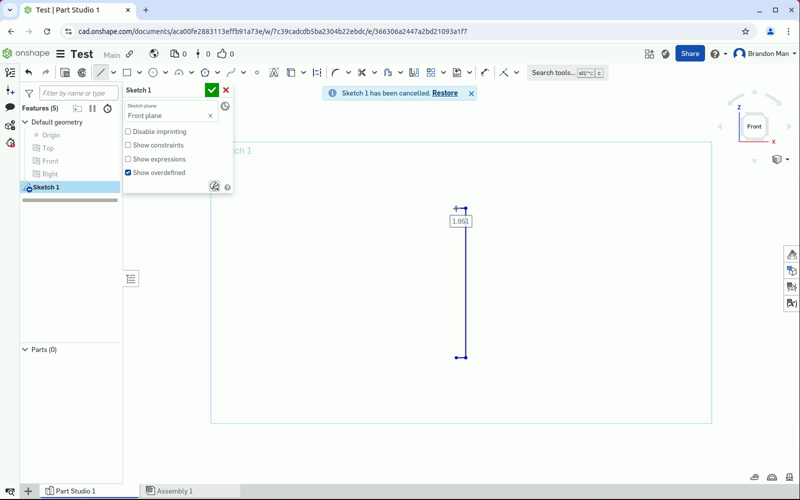
mouse_move(456, 357)
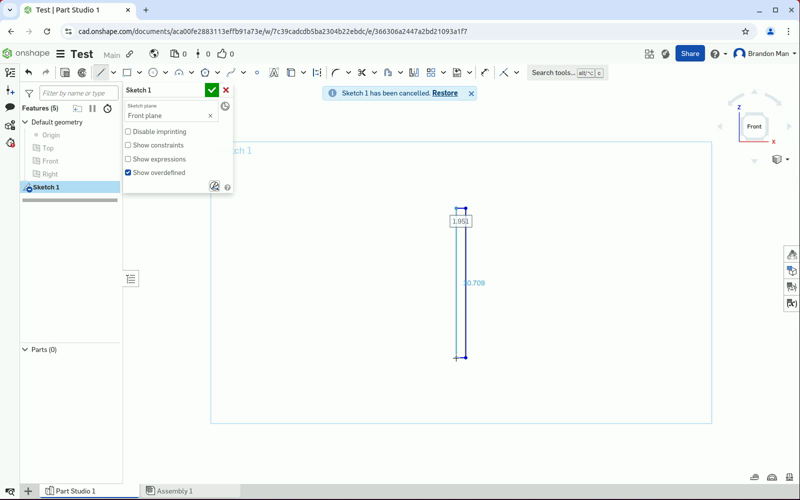
key_up(shift)
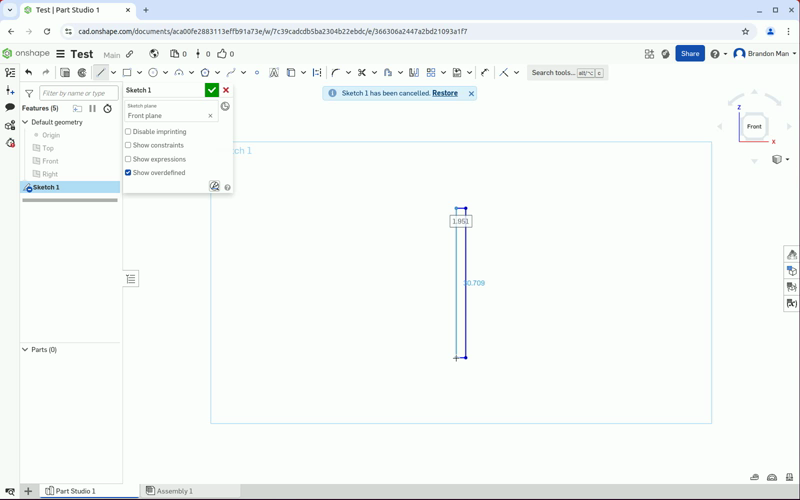
click(456, 357)
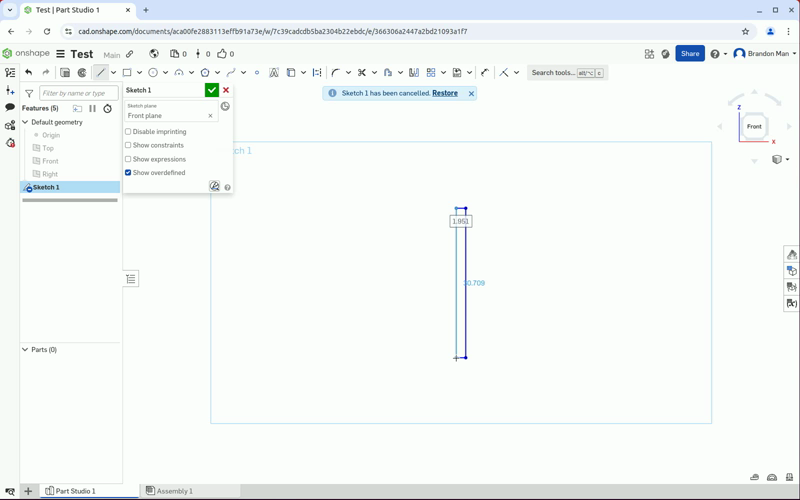
key(esc)
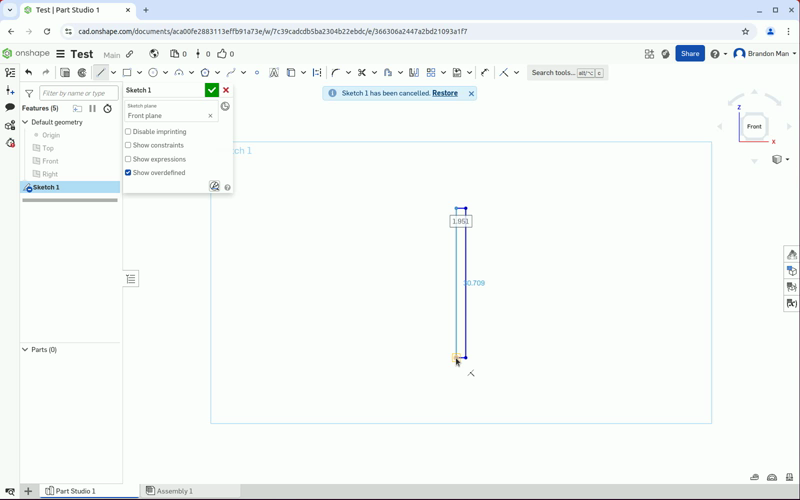
mouse_move(458, 303)
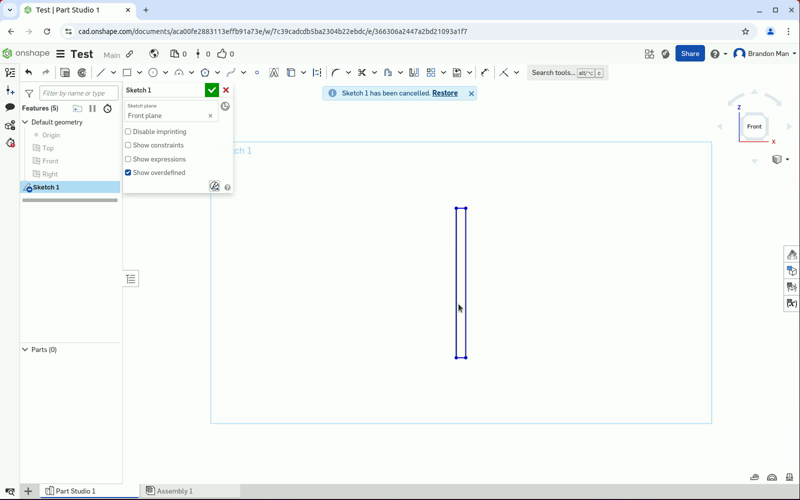
scroll(6)
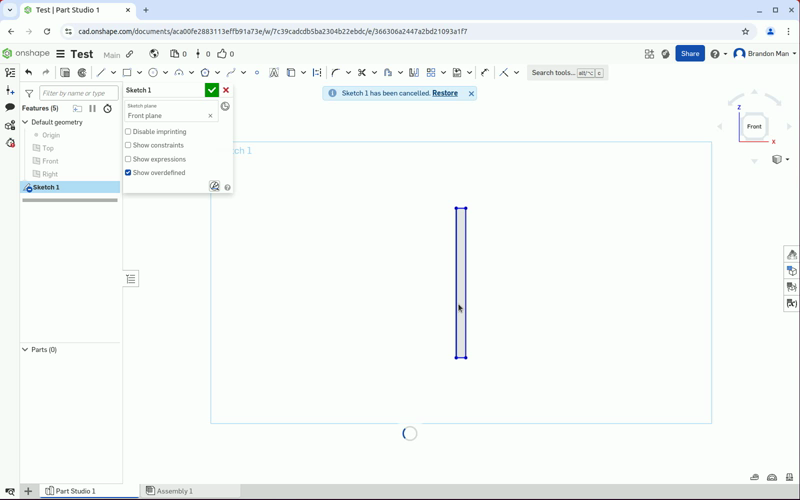
scroll(6)
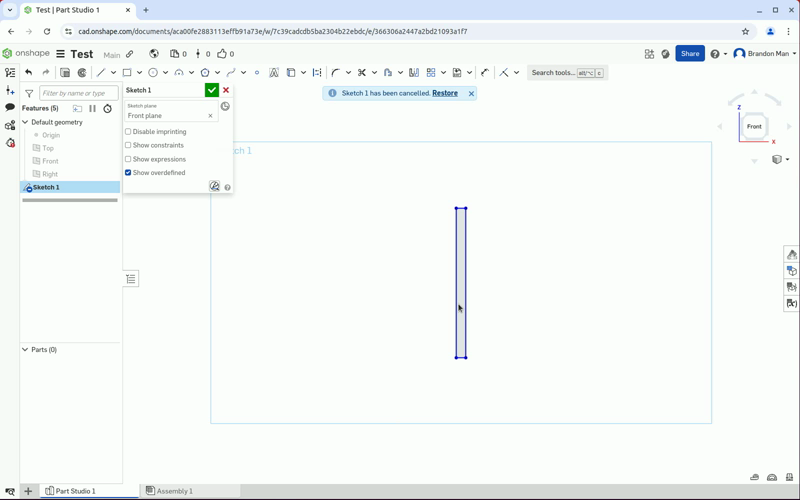
scroll(6)
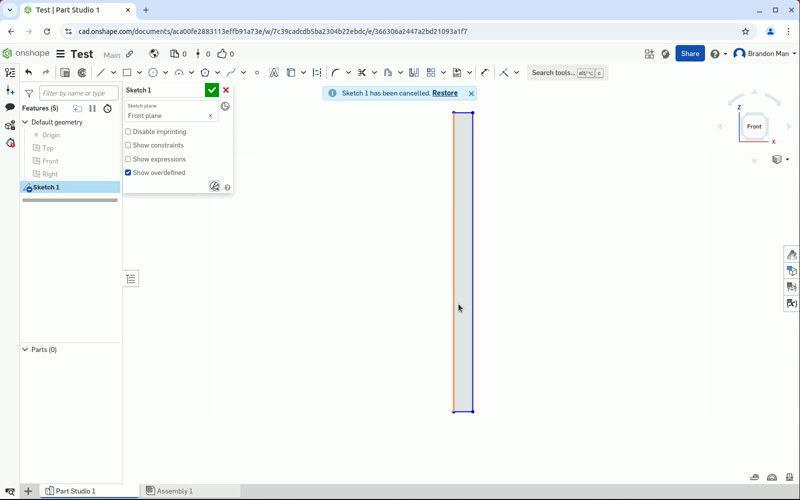
scroll(6)
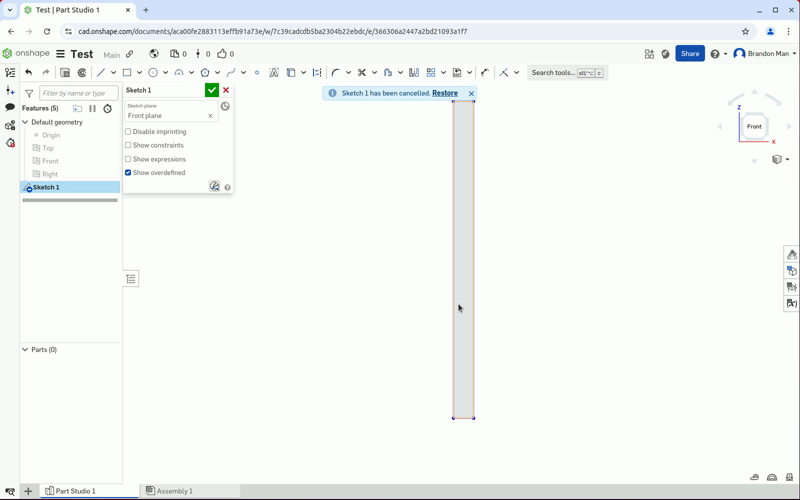
scroll(6)
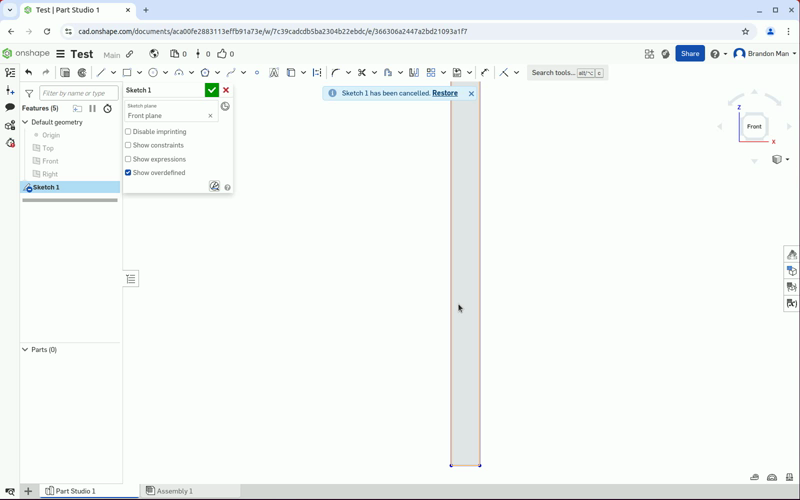
scroll(6)
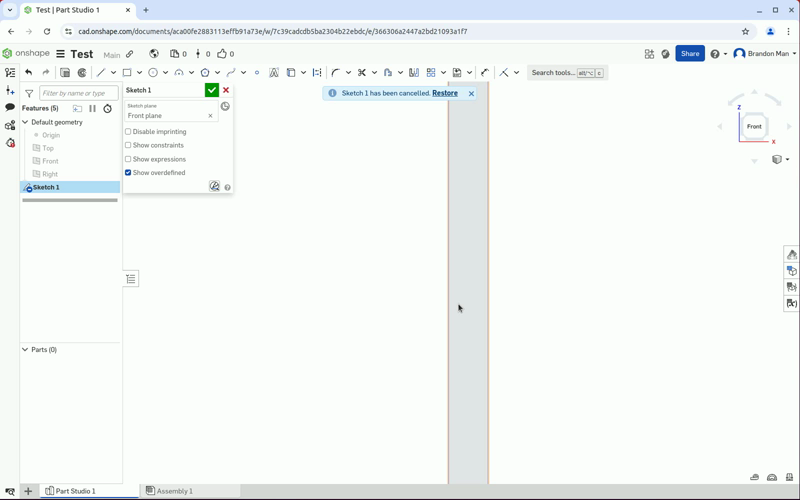
scroll(6)
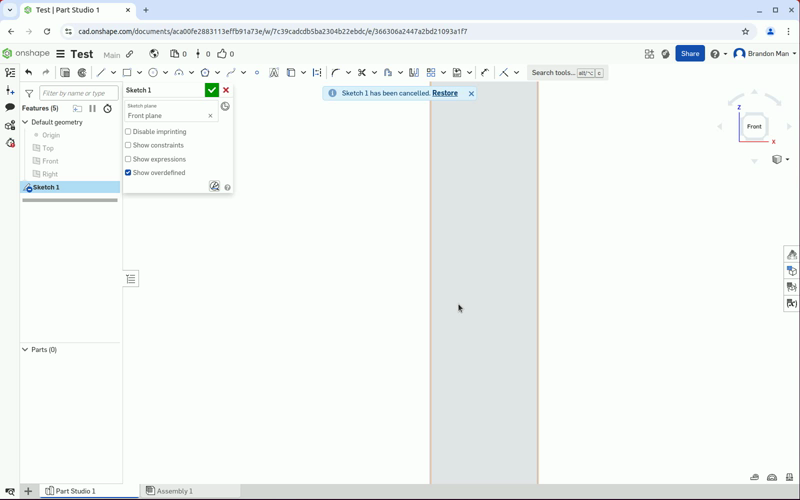
click(458, 303)
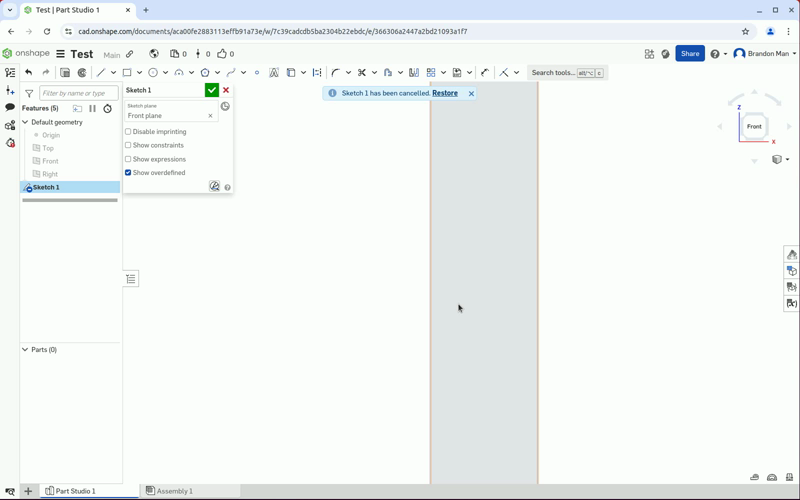
scroll(-6)
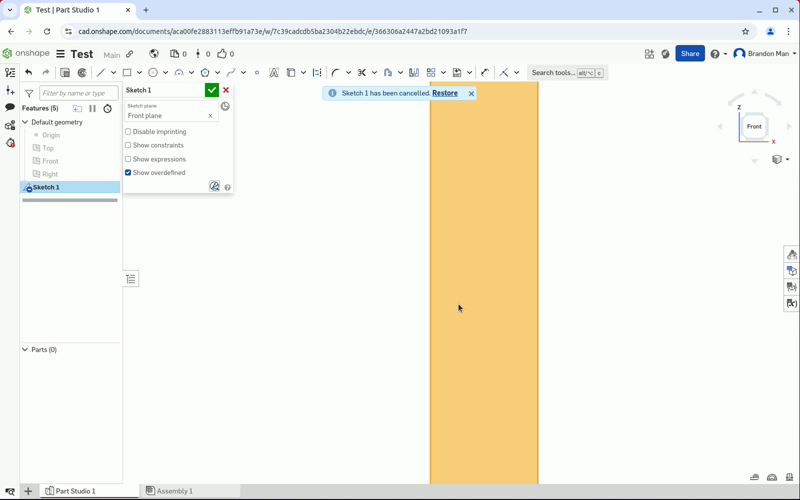
scroll(-6)
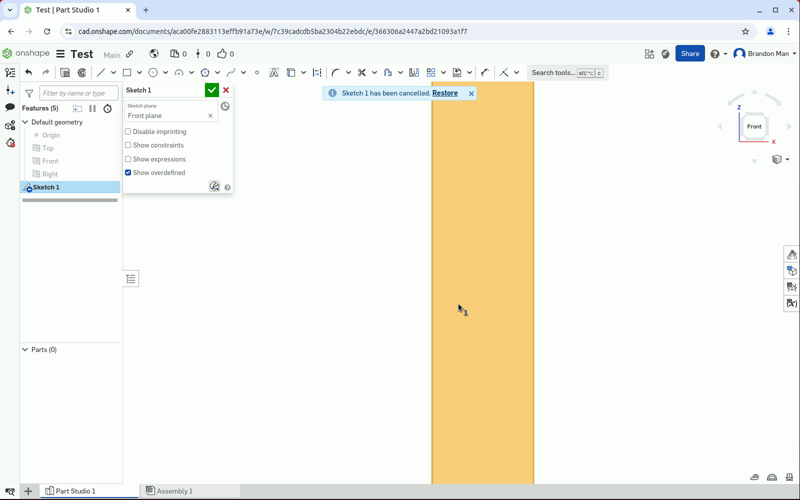
scroll(-6)
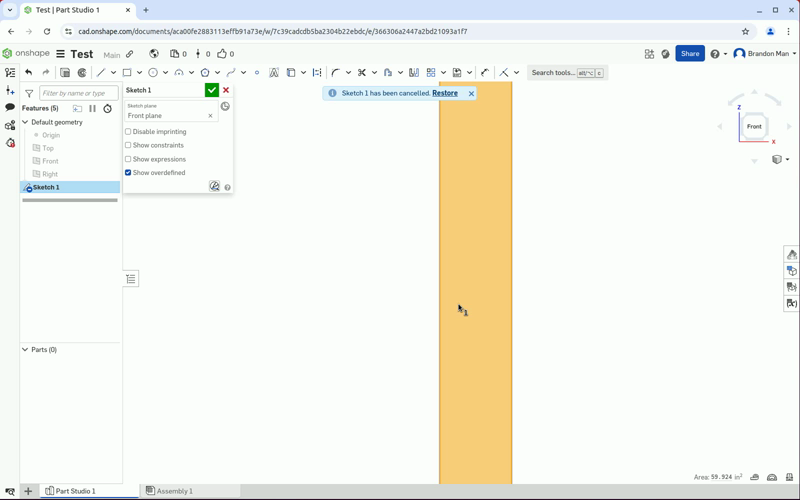
scroll(-6)
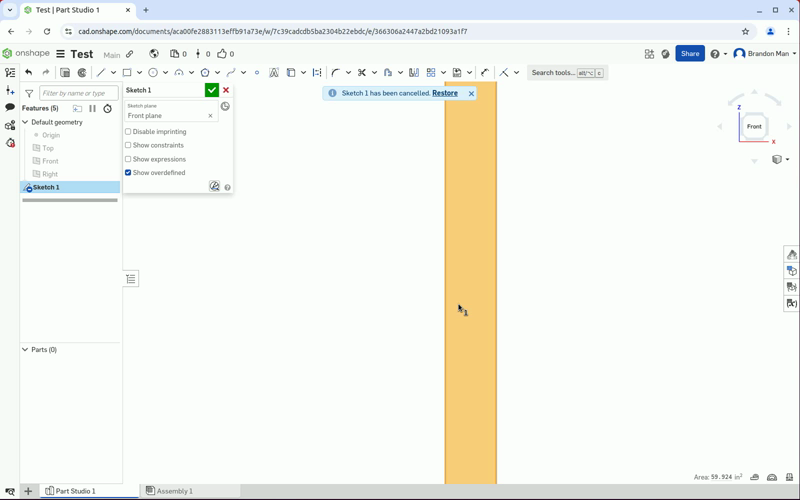
scroll(-6)
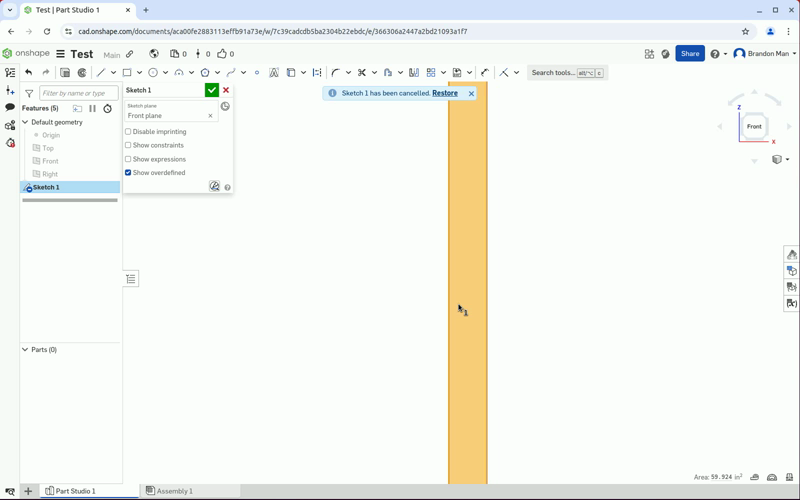
scroll(-6)
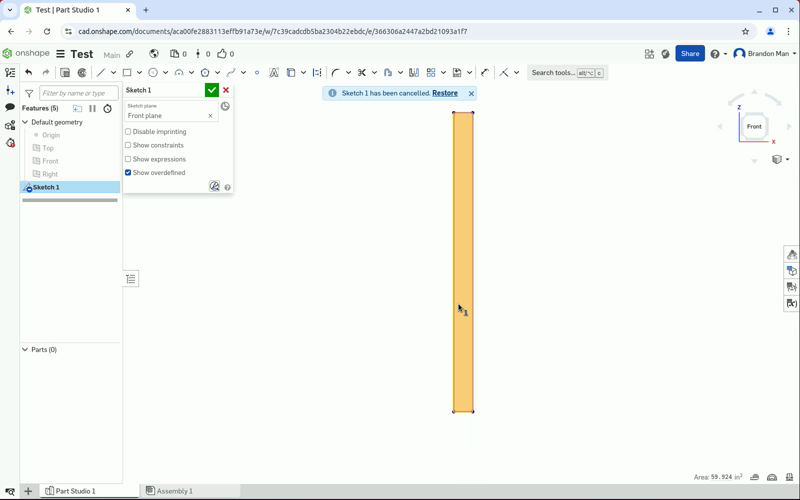
scroll(-6)
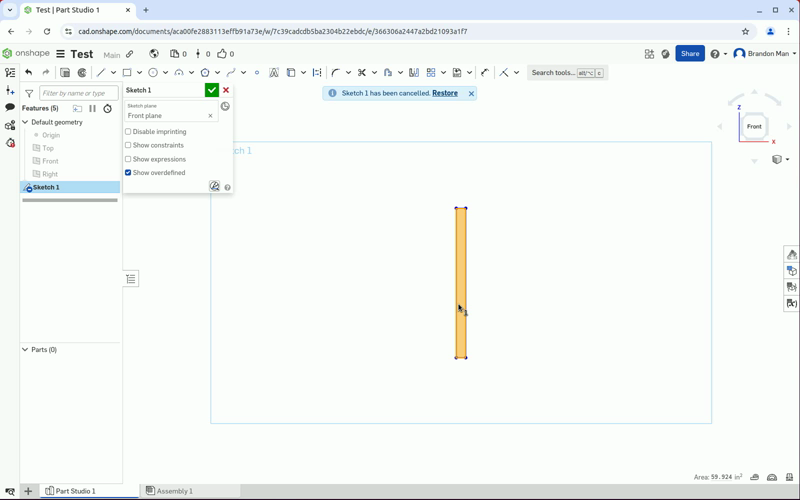
mouse_move(73, 352)
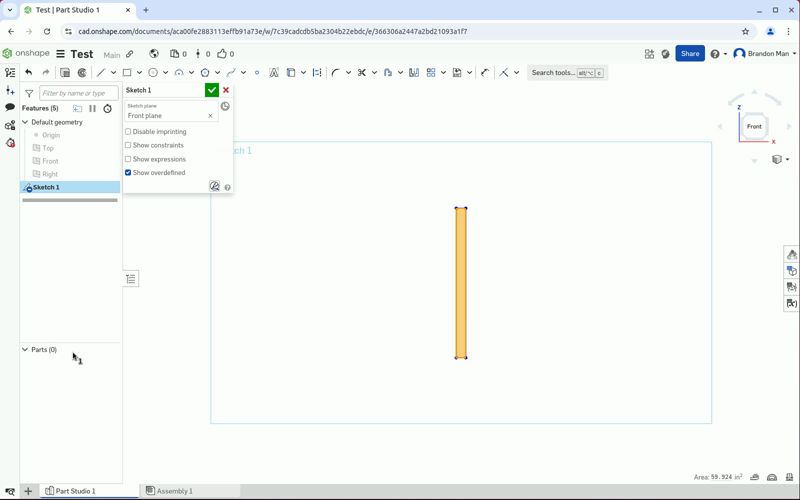
key(shift+y)
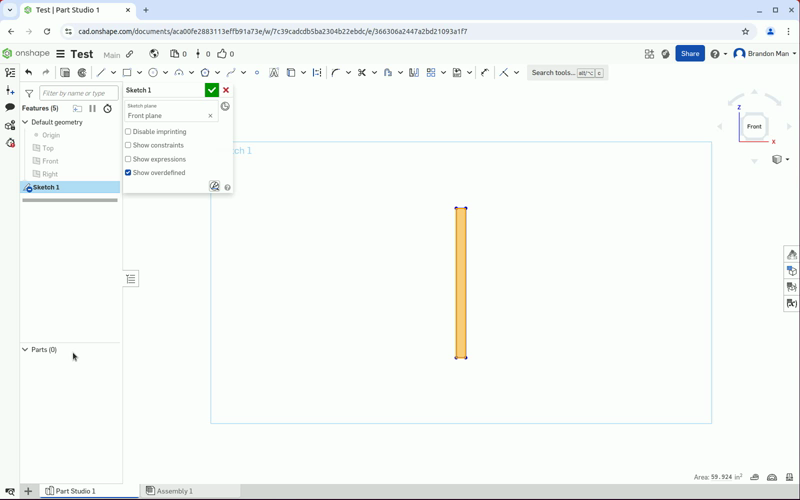
key(shift+e)
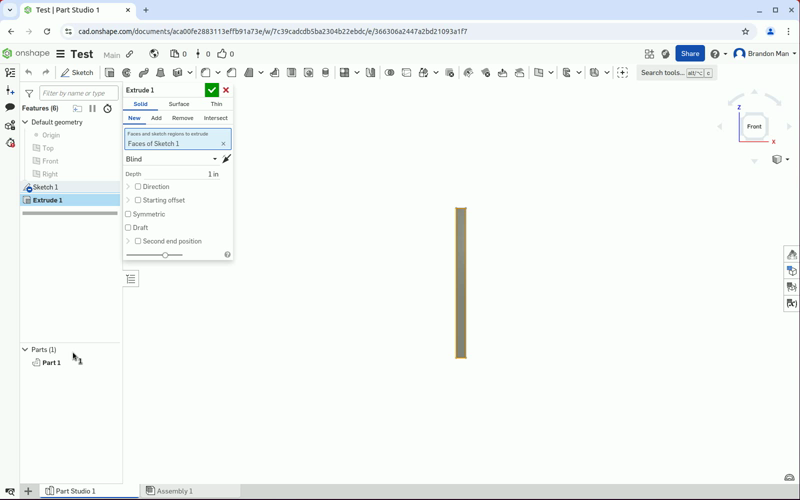
mouse_move(143, 106)
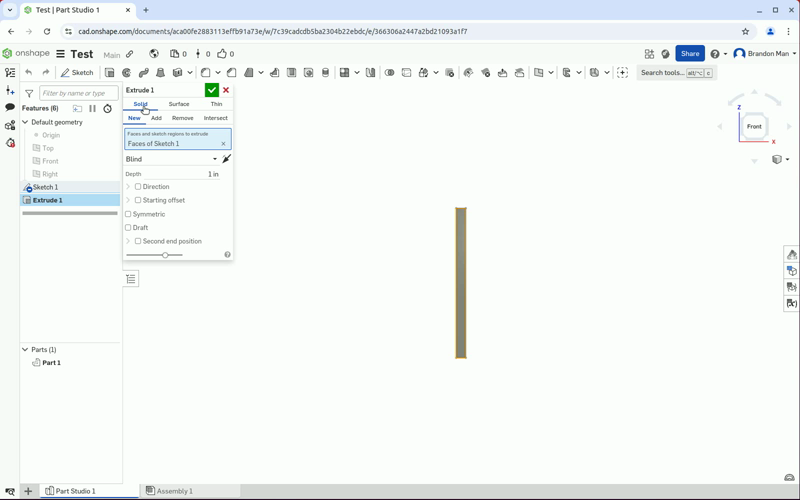
click(143, 106)
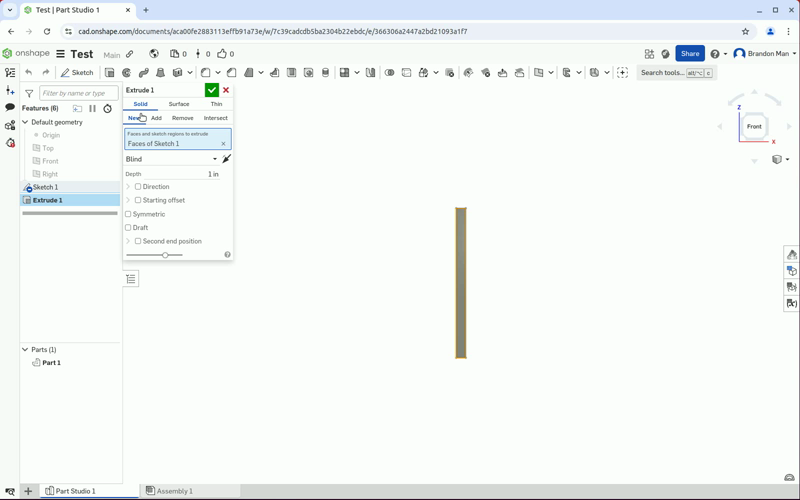
mouse_move(137, 120)
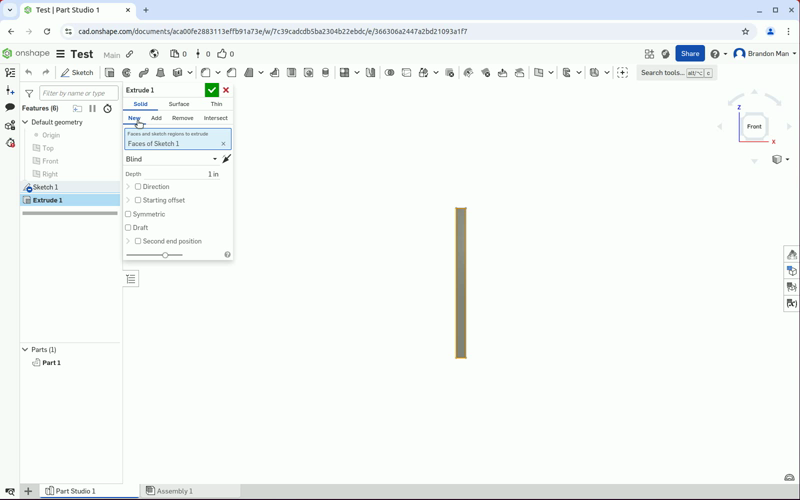
click(137, 120)
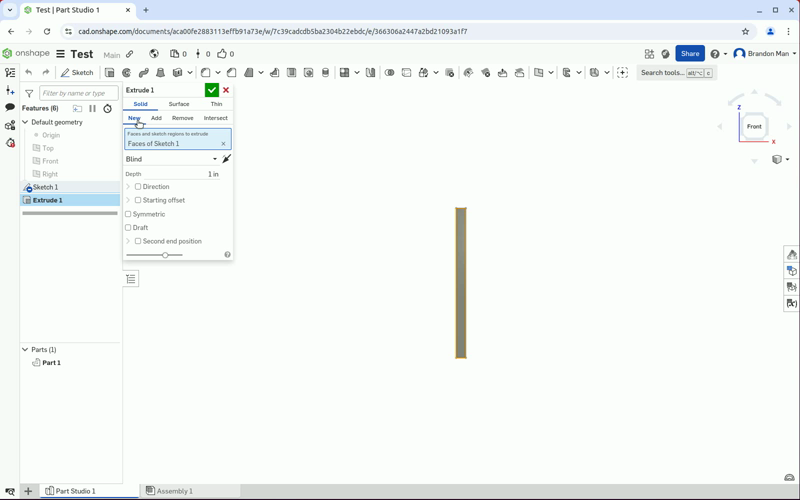
key(tab, 4)
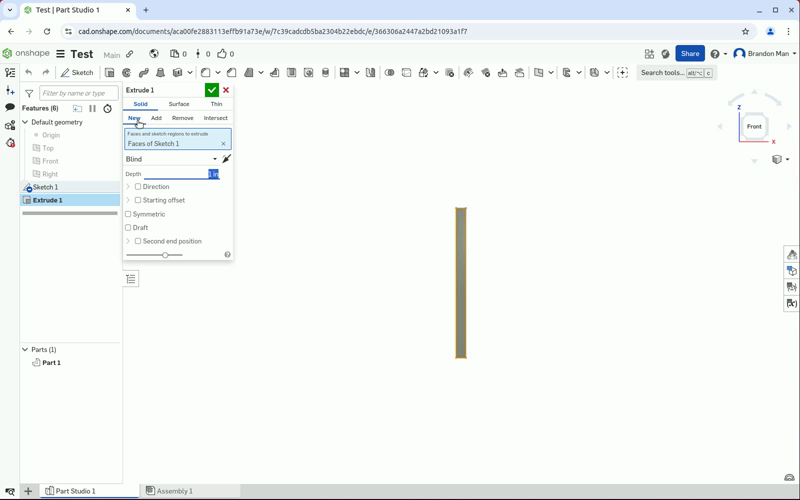
text(46.216)
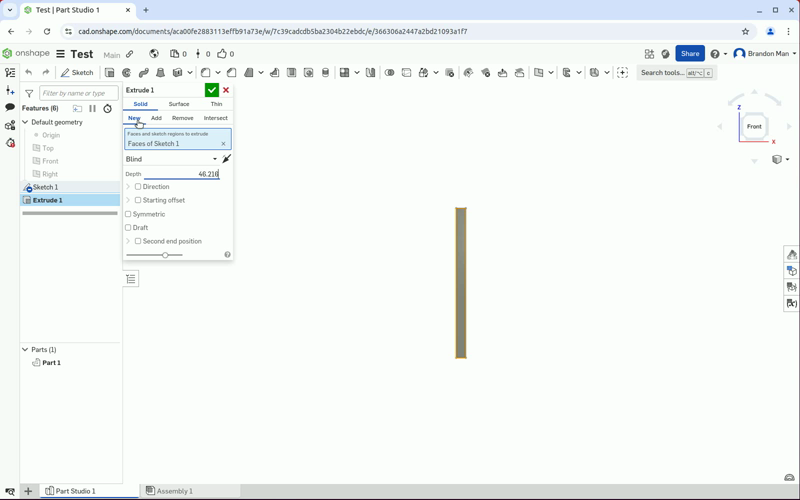
key(tab, 3)
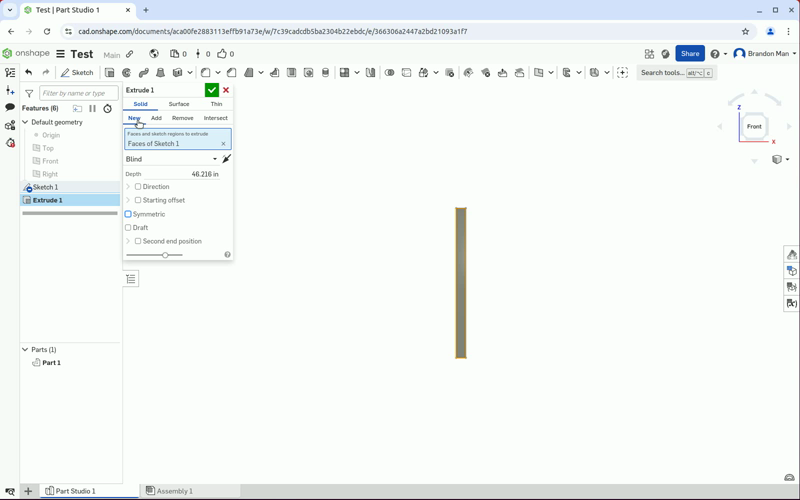
key(space)
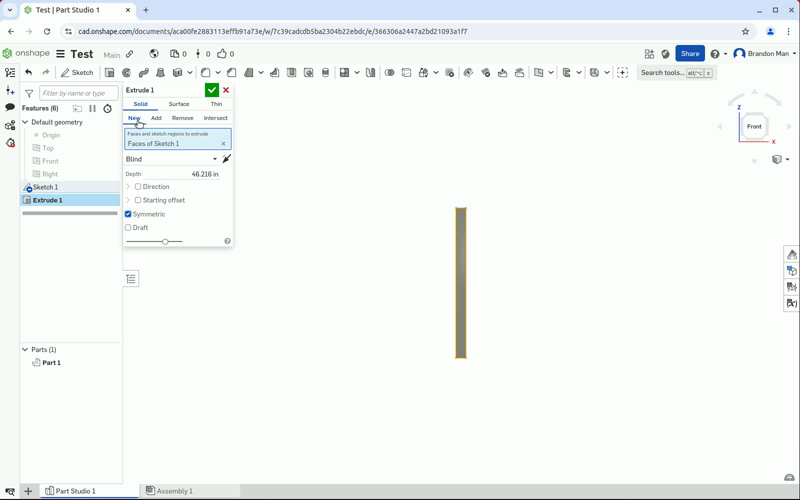
key(enter)
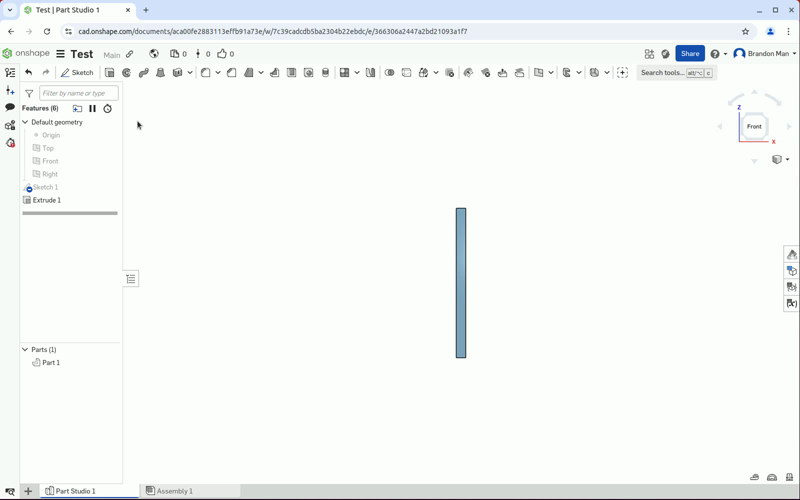
key(shift+h)
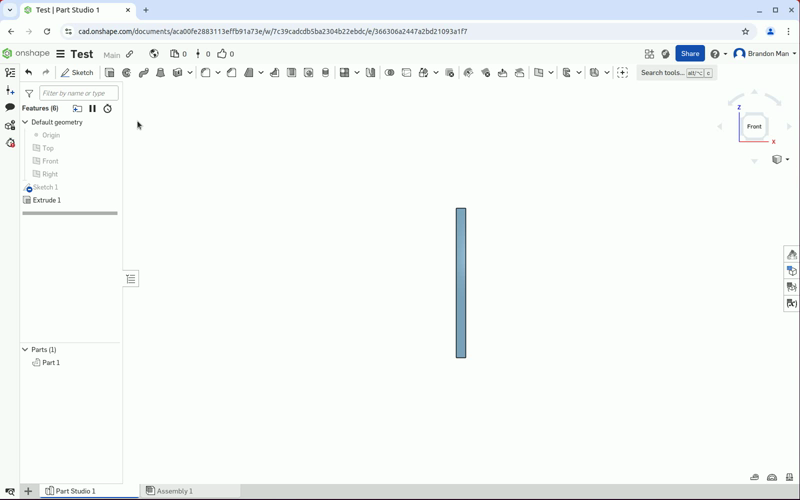
key(shift+h)
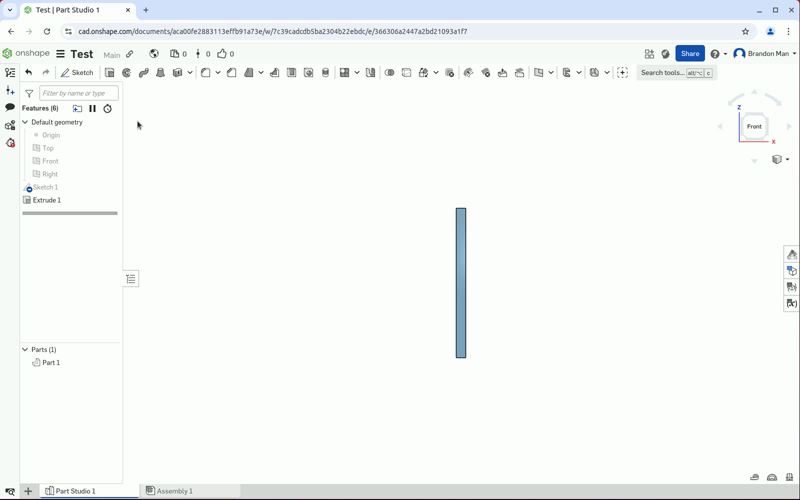
mouse_move(73, 189)
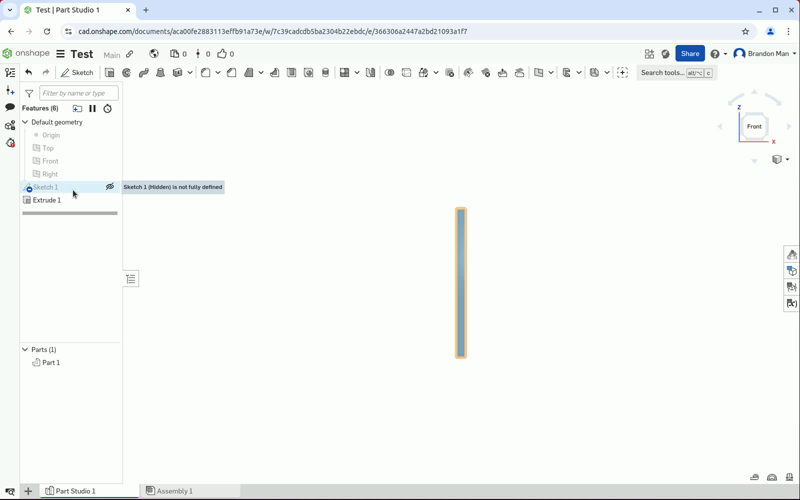
click(73, 189)
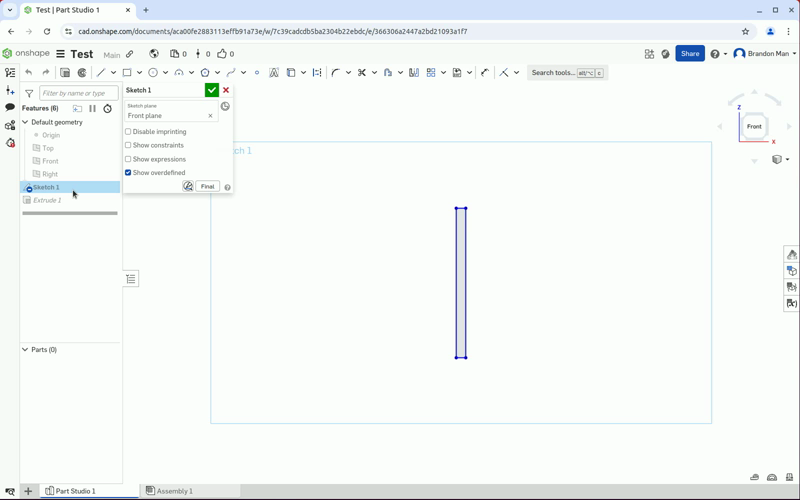
mouse_move(229, 92)
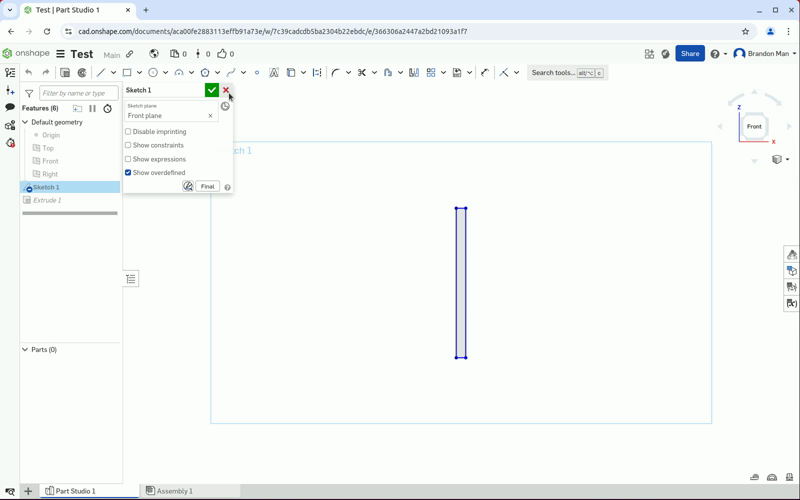
click(229, 92)
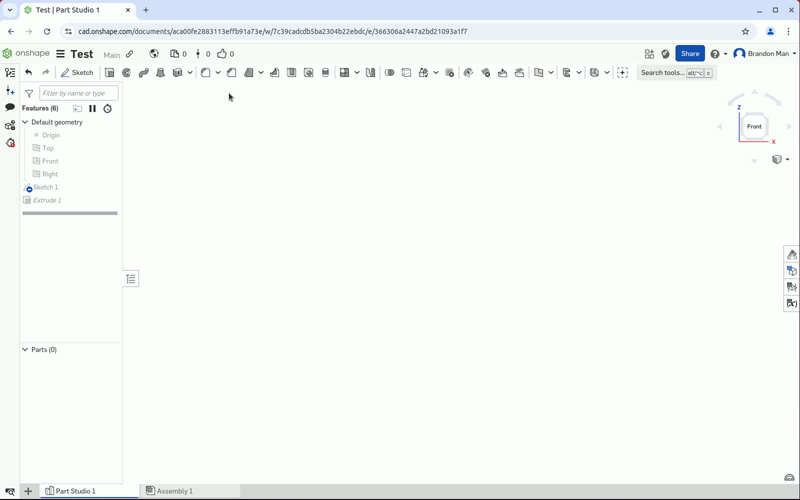
mouse_move(73, 352)
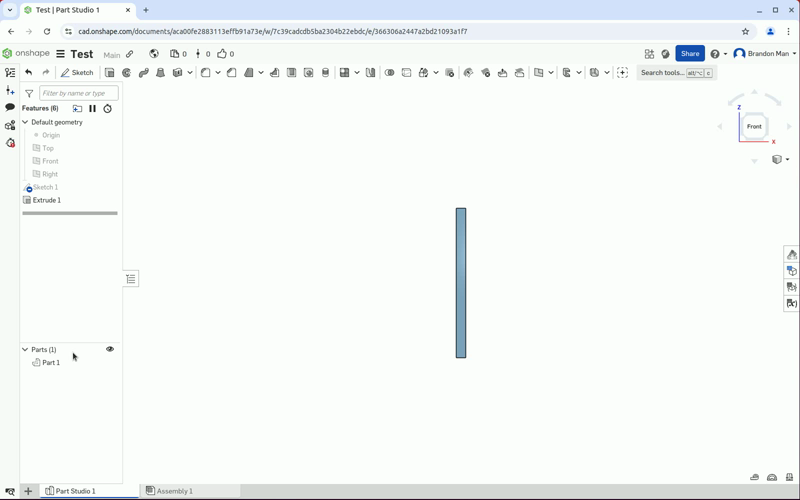
key(y)
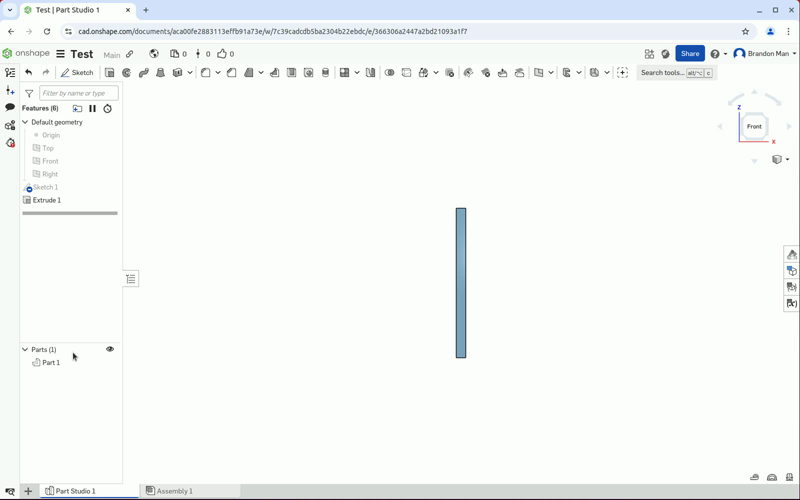
key(shift+p)
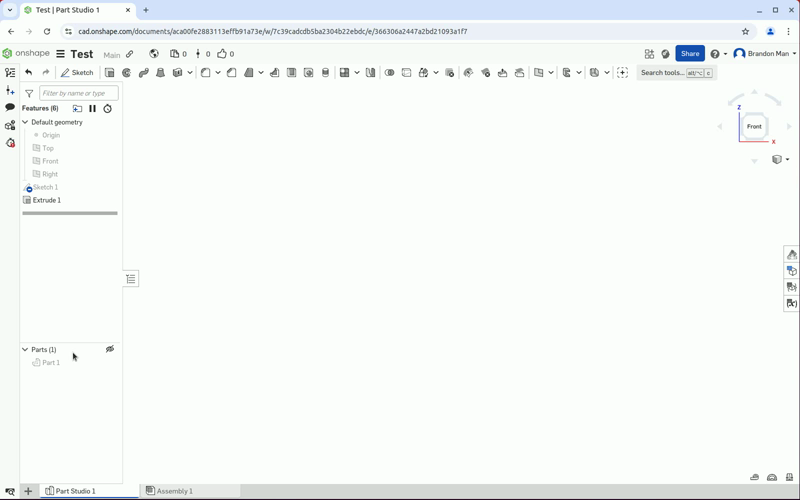
key(space)
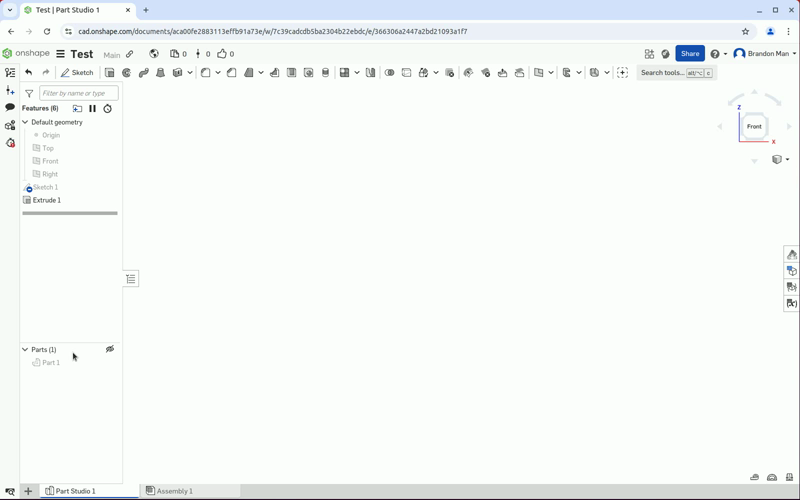
key_down(shift)
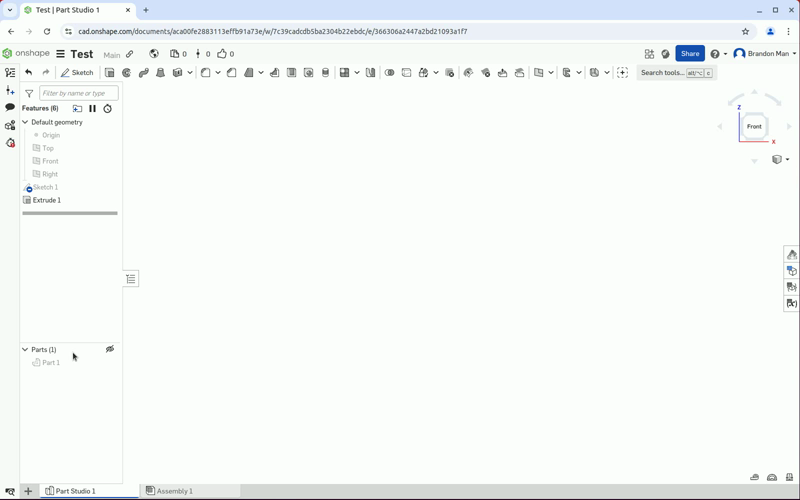
key(left)
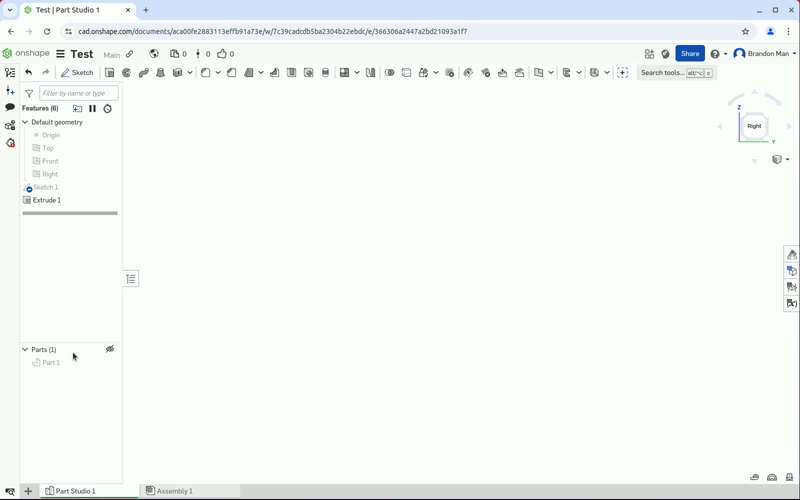
key_up(shift)
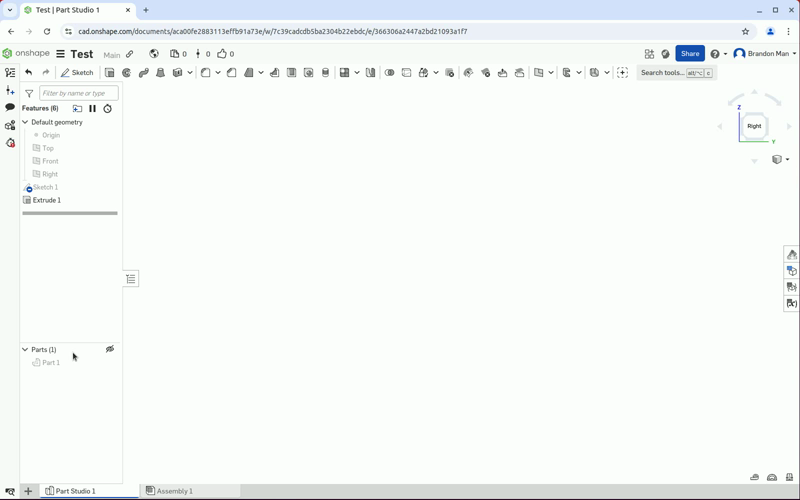
mouse_move(73, 352)
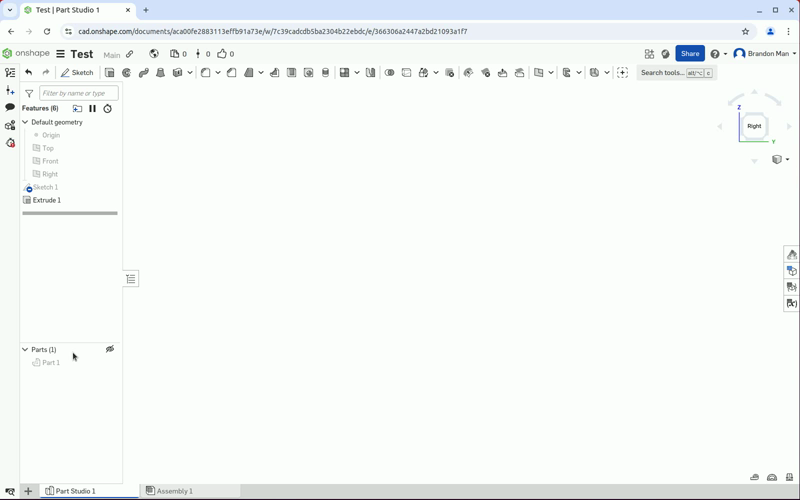
key(shift+y)
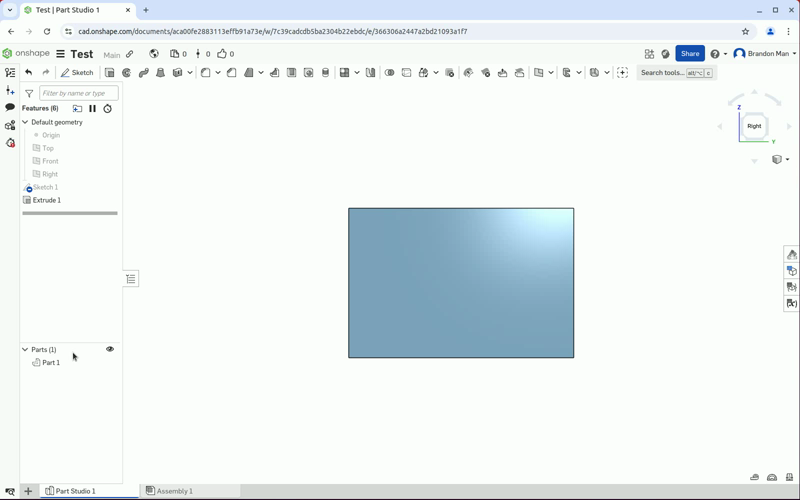
mouse_move(541, 75)
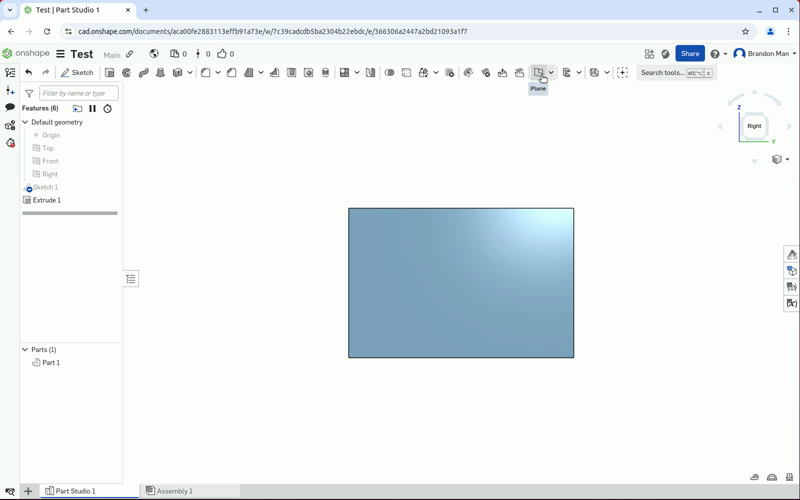
click(541, 75)
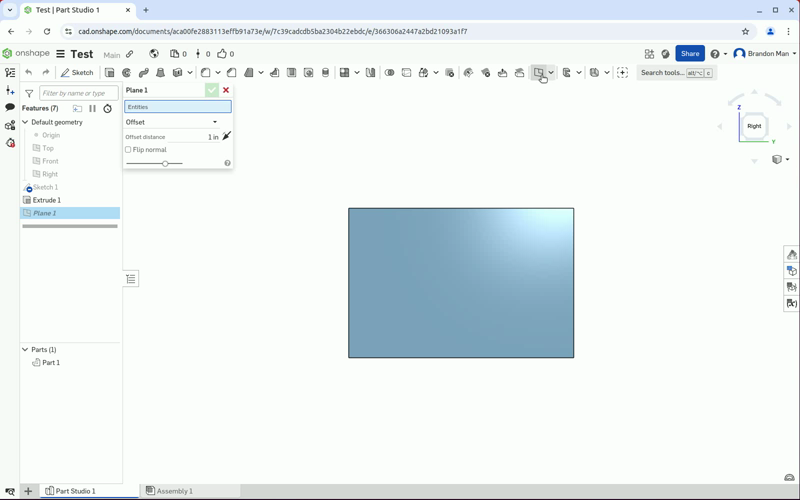
mouse_move(73, 176)
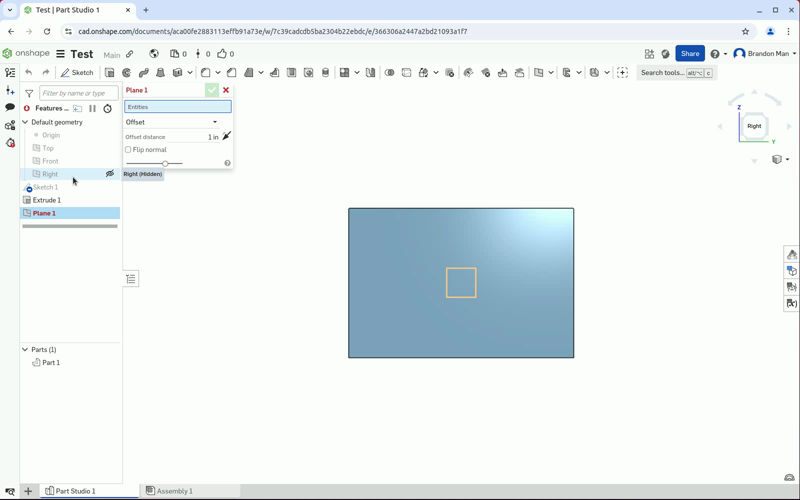
click(73, 176)
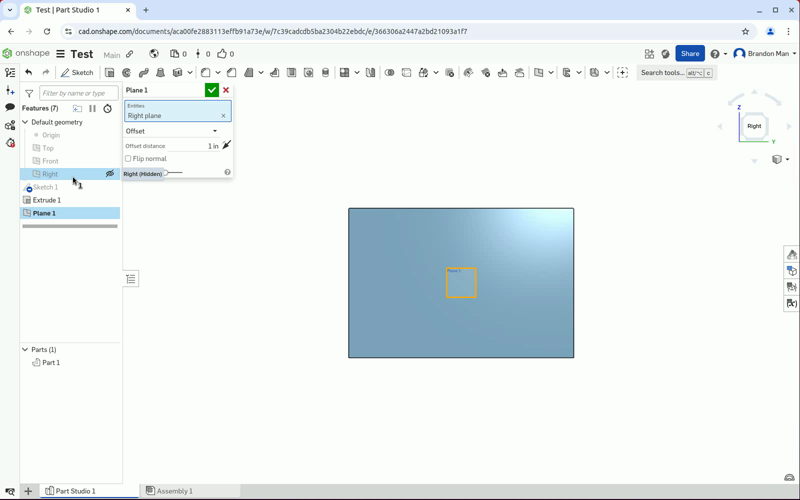
key(tab, 2)
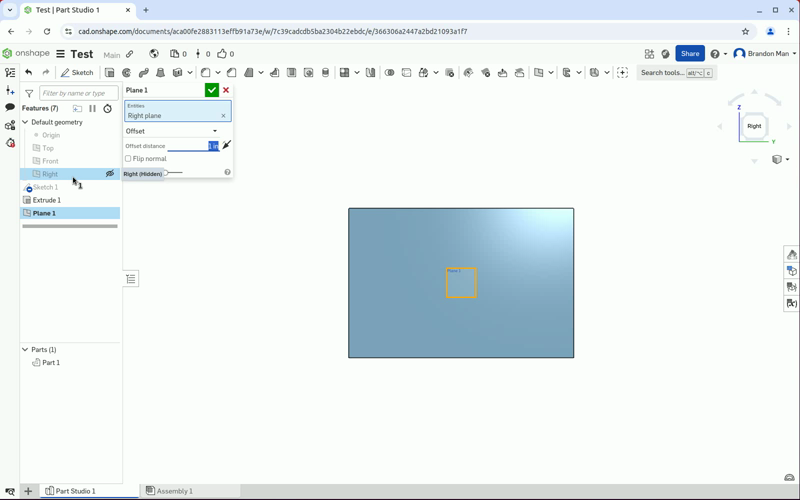
text(0.955)
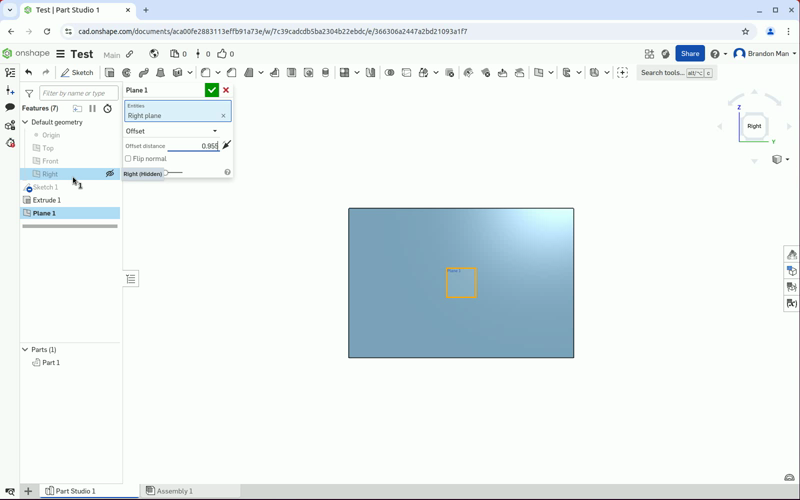
key(enter, 2)
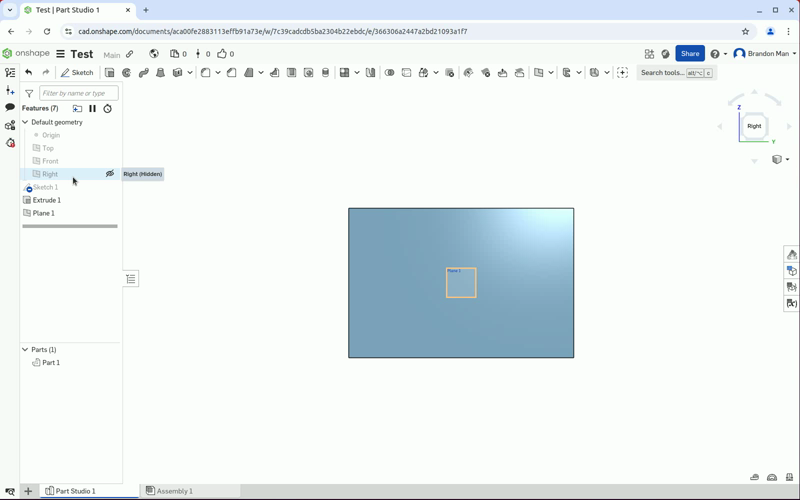
key(shift+s)
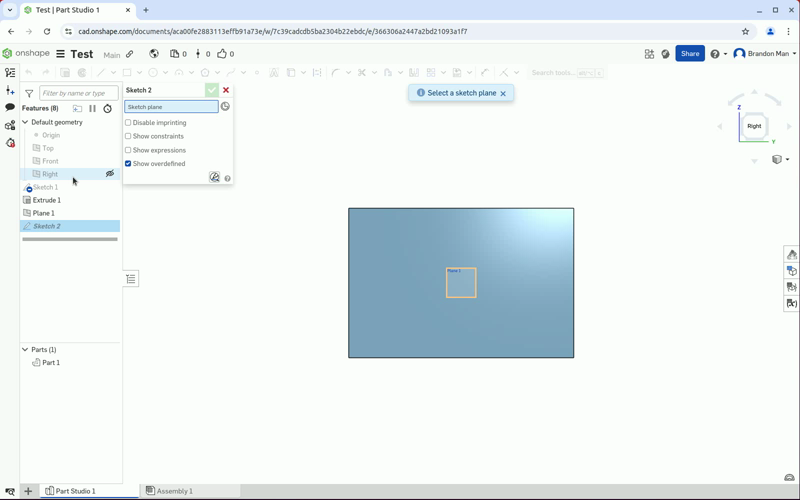
mouse_move(73, 215)
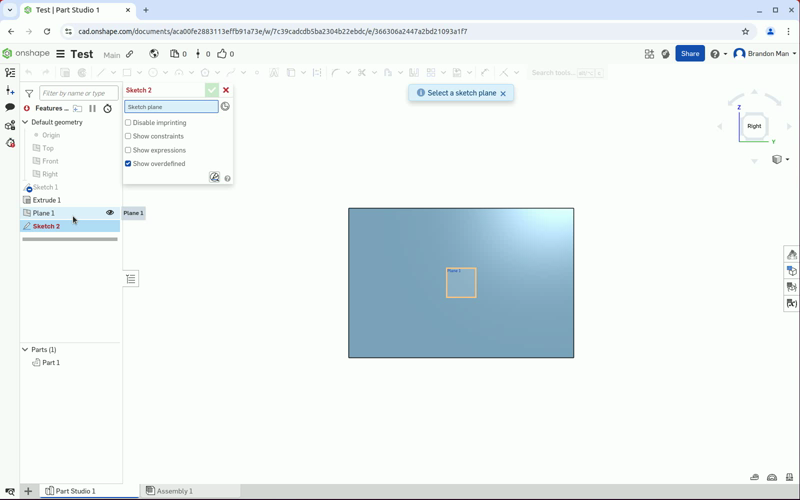
click(73, 215)
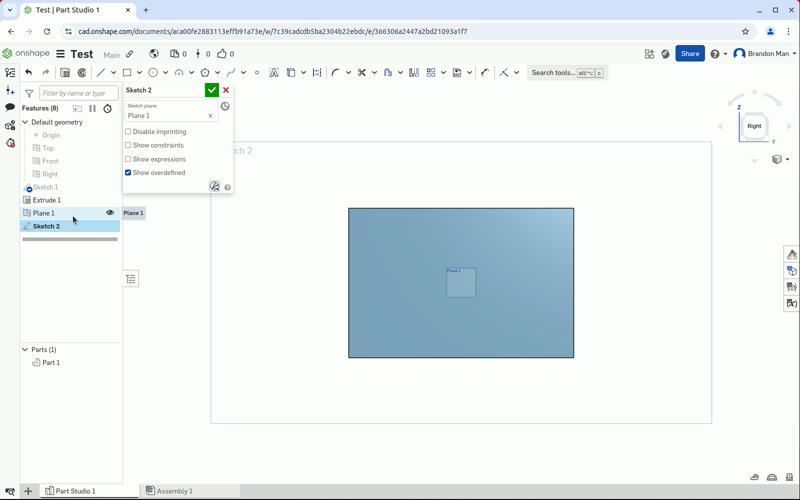
mouse_move(73, 352)
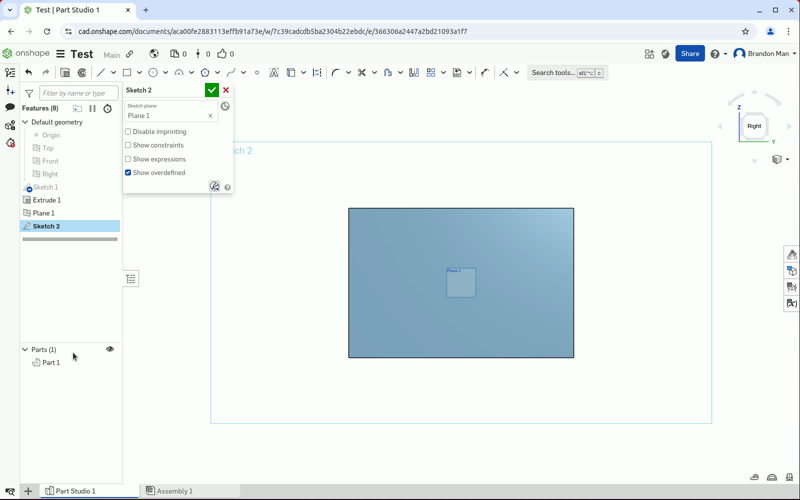
key(y)
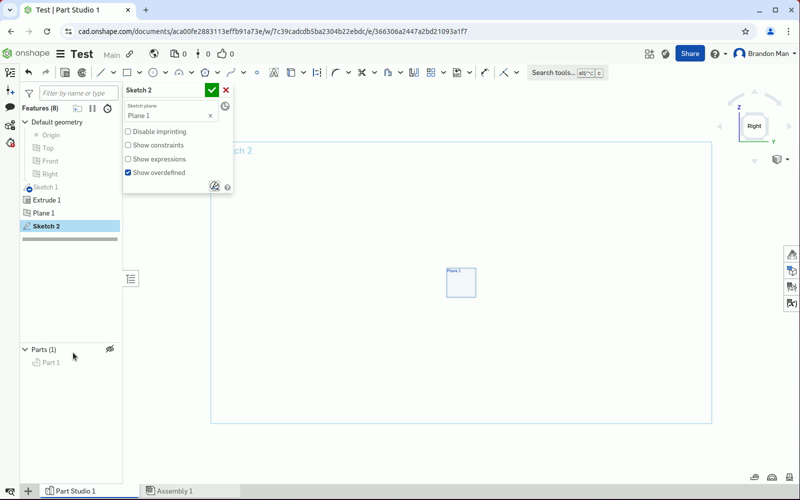
key(c)
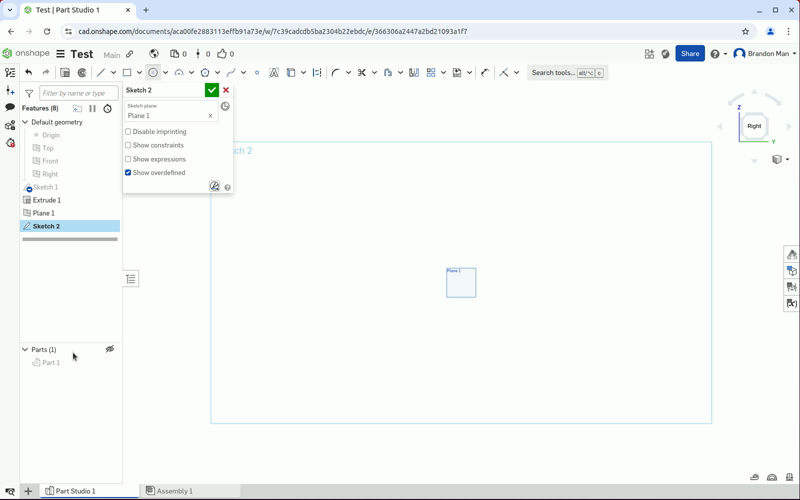
key_down(shift)
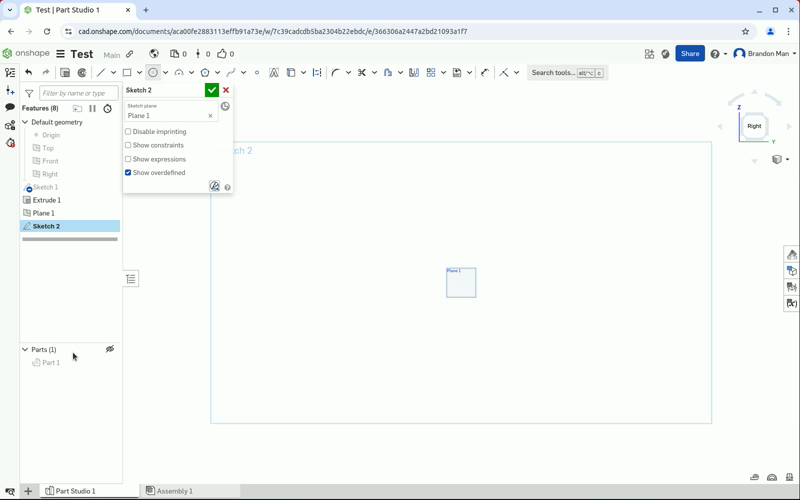
mouse_move(536, 301)
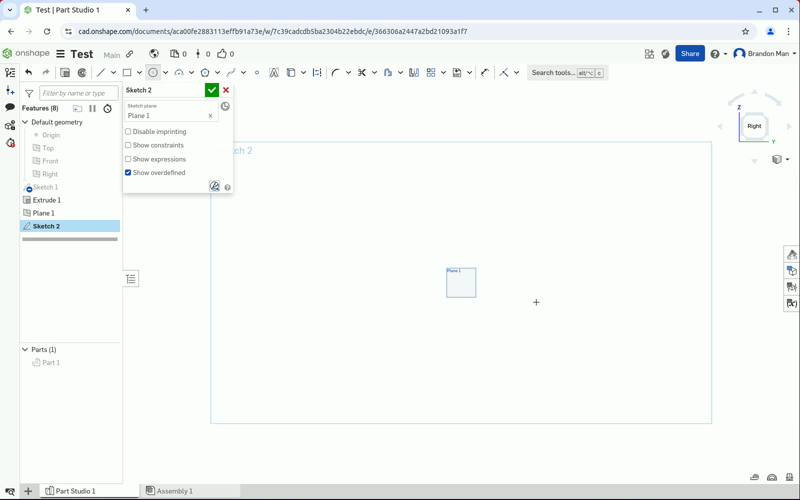
click(536, 301)
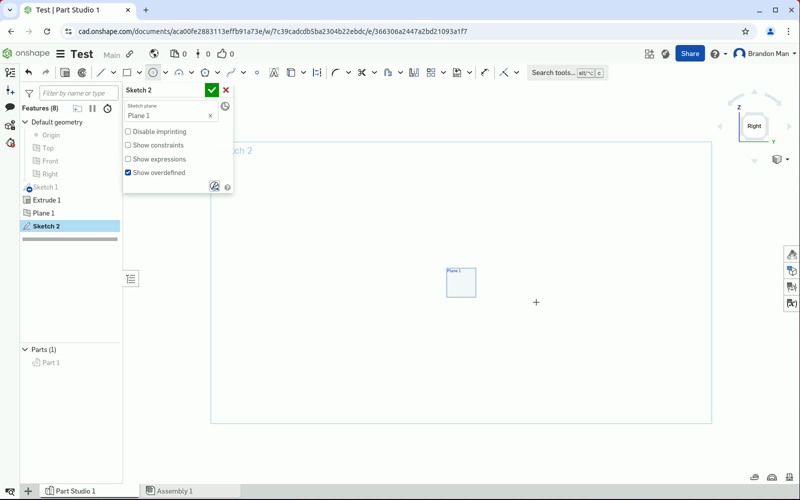
key_up(shift)
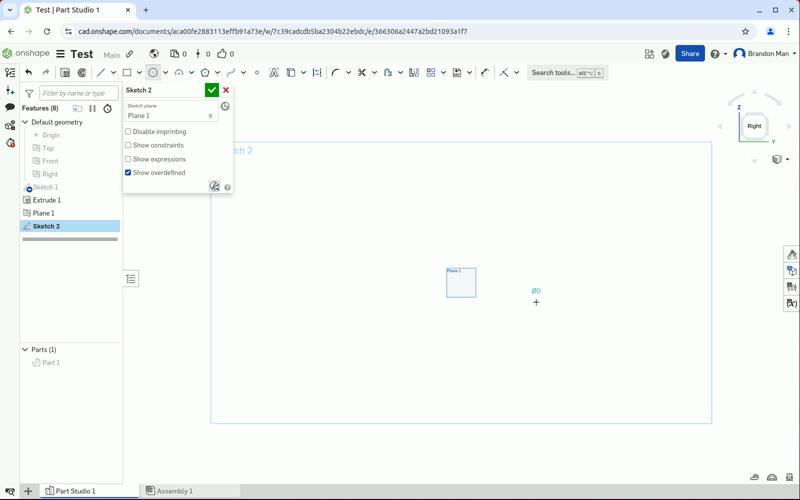
mouse_move(543, 301)
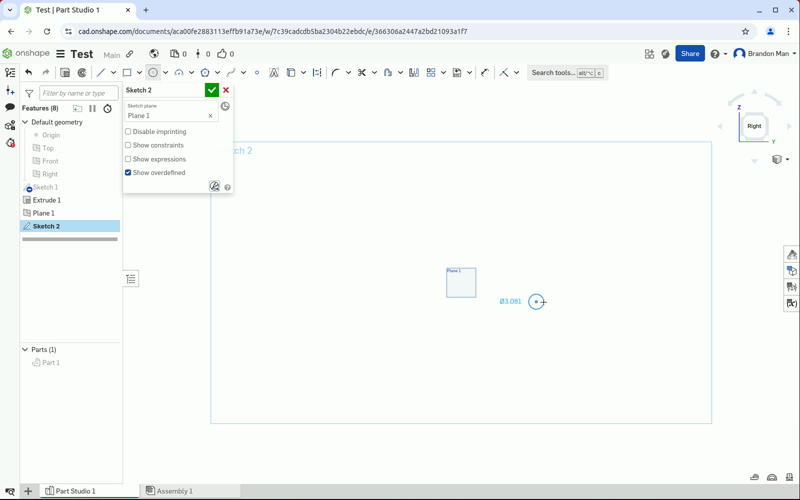
click(543, 301)
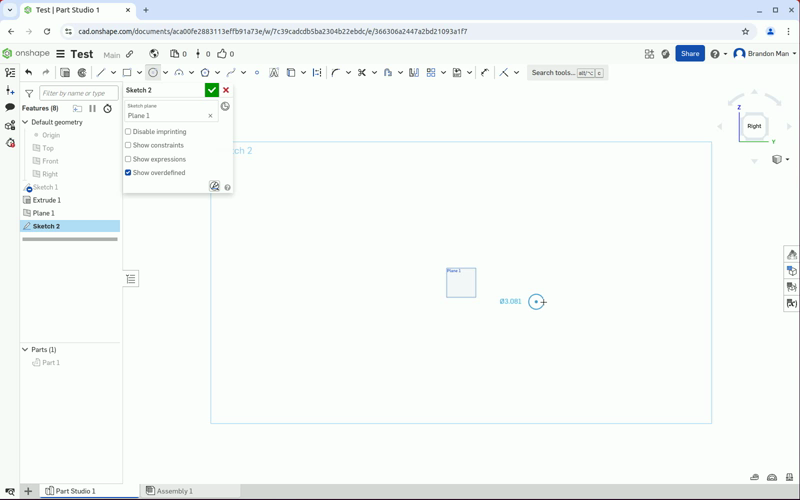
key(esc)
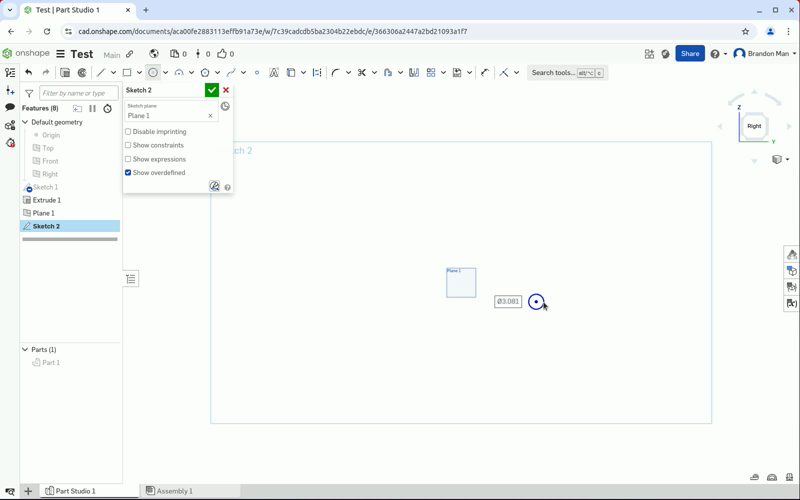
mouse_move(529, 302)
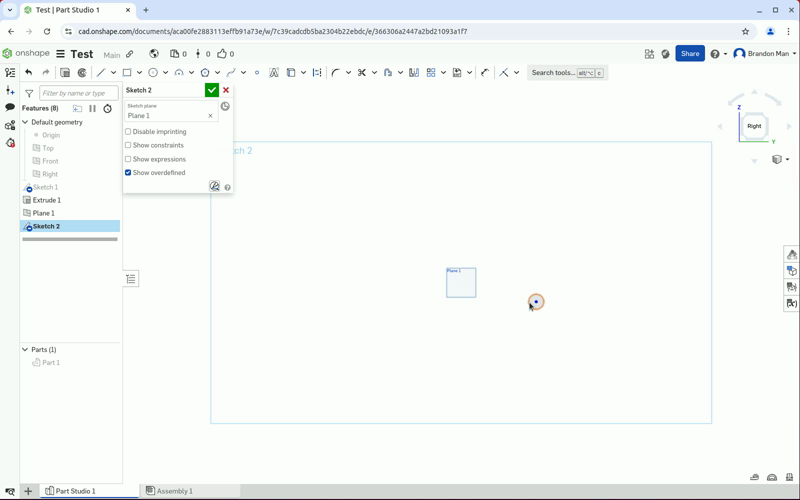
scroll(6)
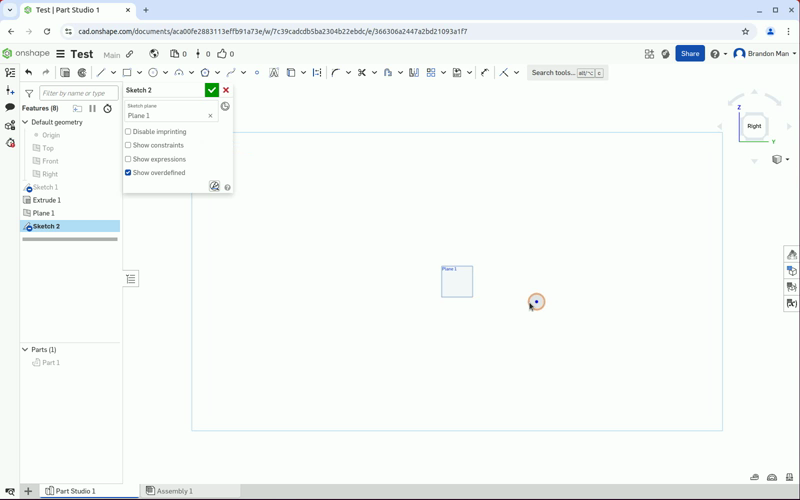
scroll(6)
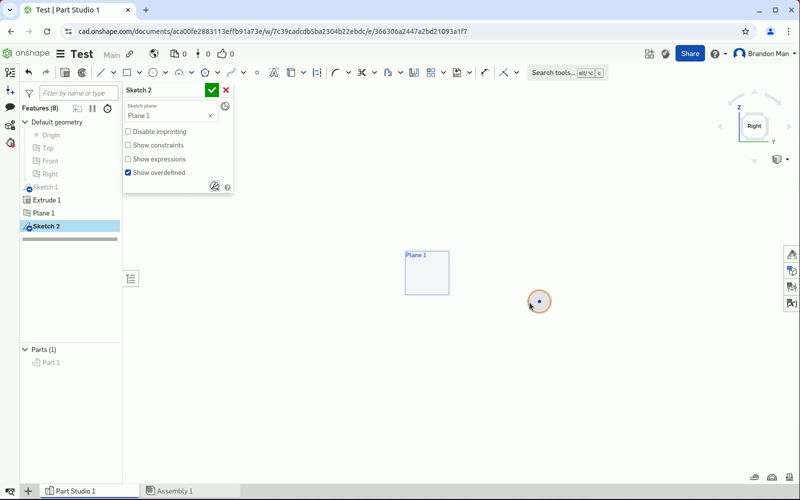
scroll(6)
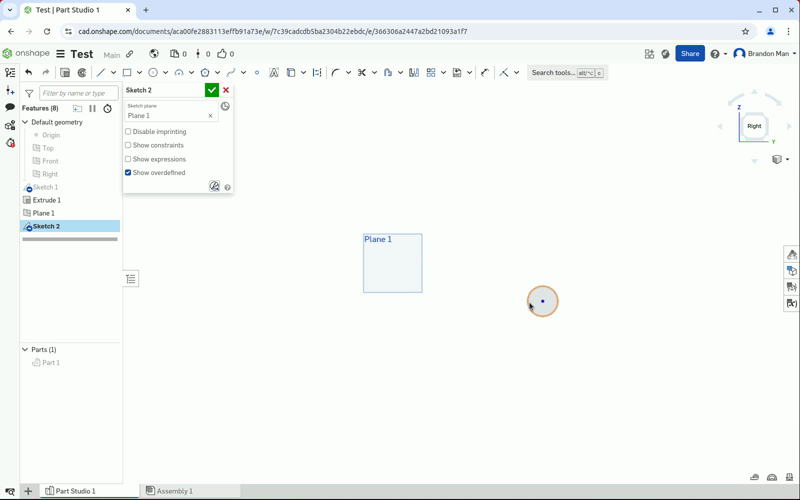
scroll(6)
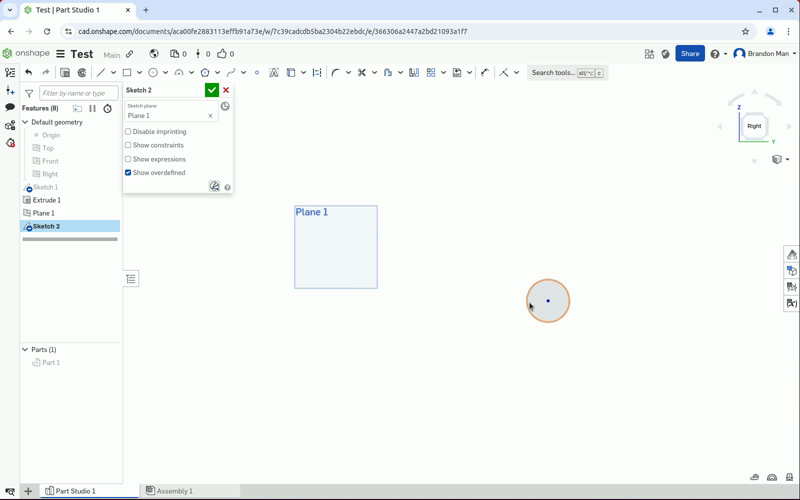
scroll(6)
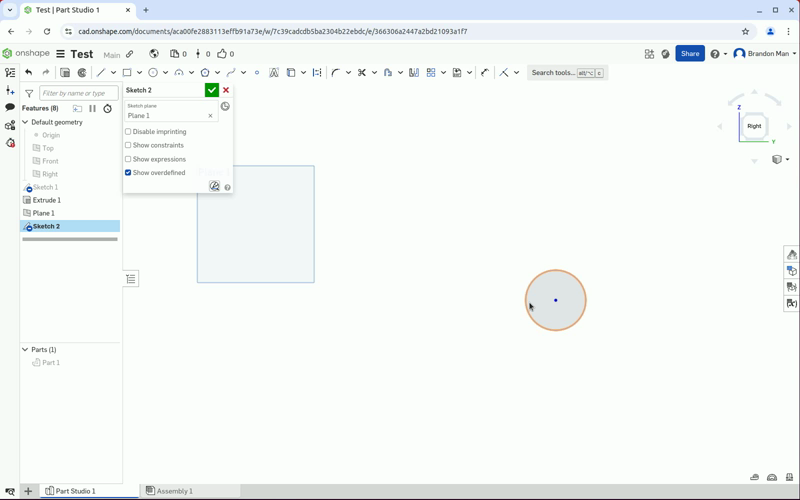
scroll(6)
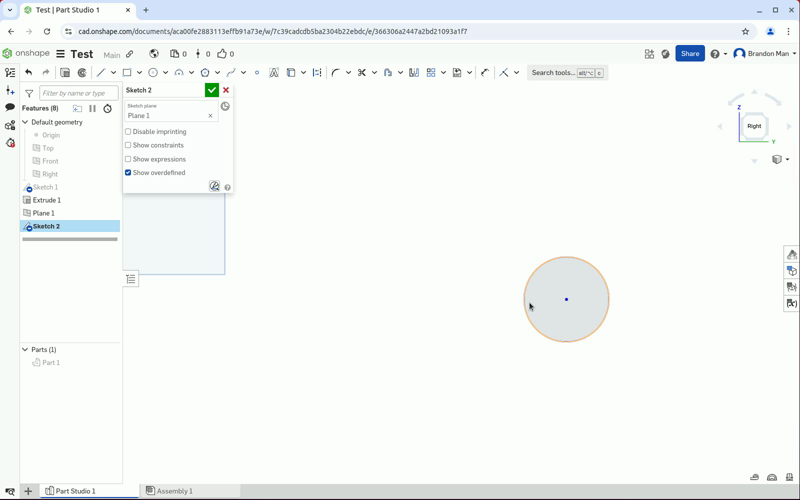
scroll(6)
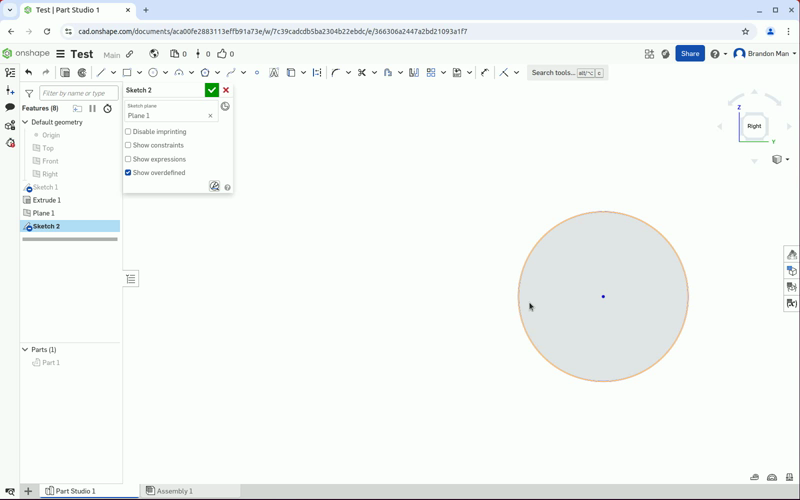
click(529, 302)
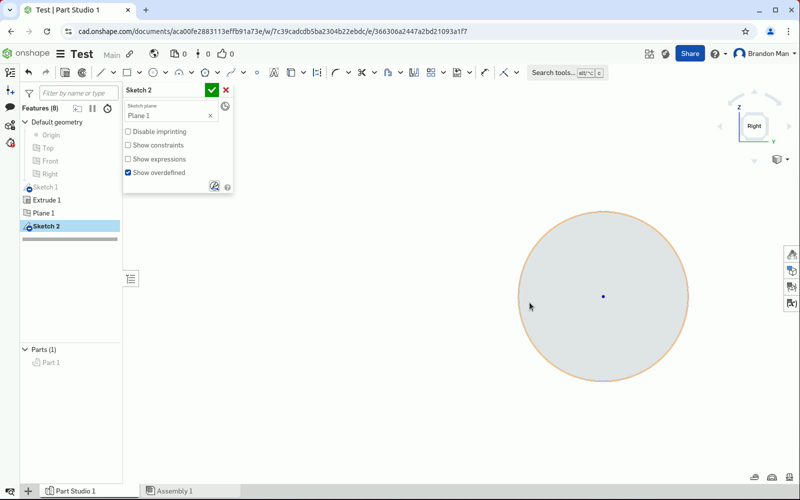
scroll(-6)
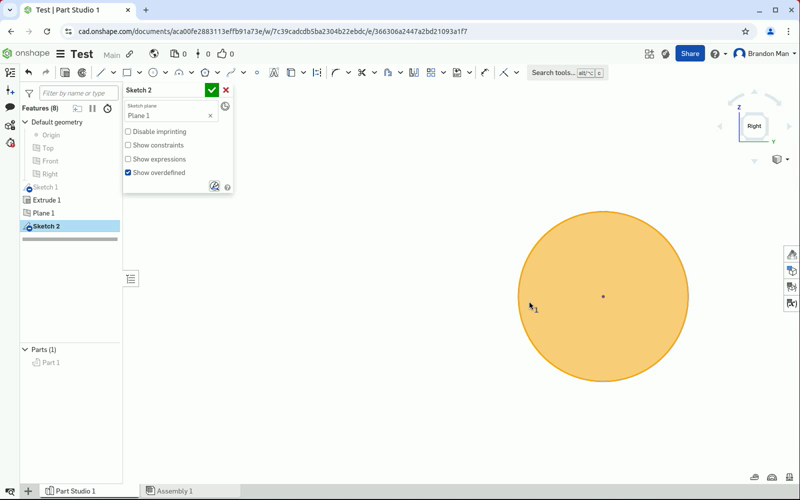
scroll(-6)
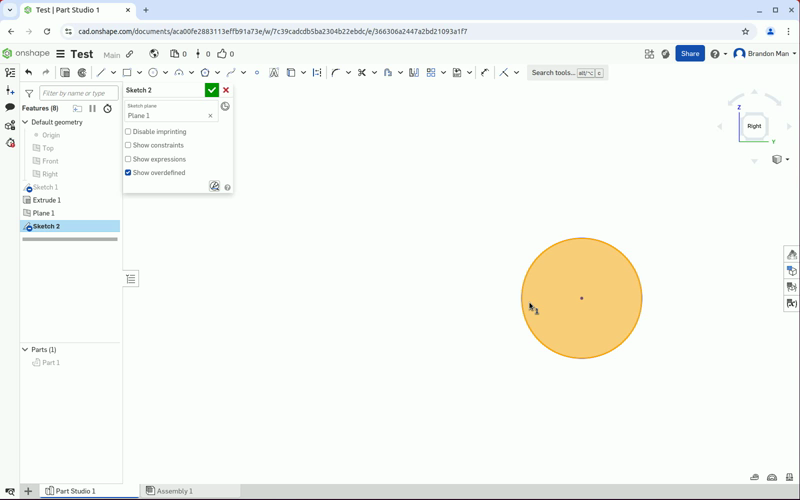
scroll(-6)
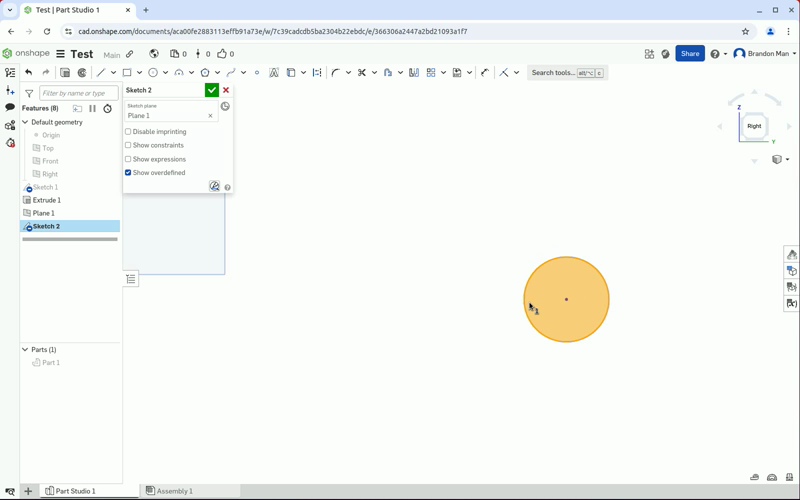
scroll(-6)
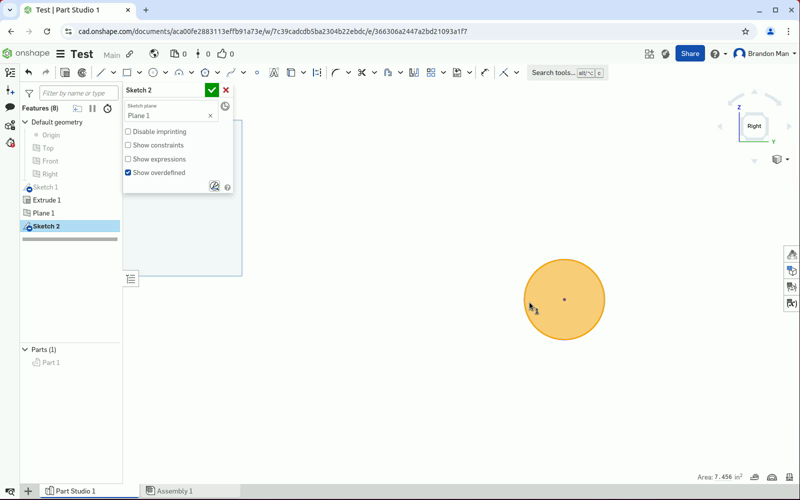
scroll(-6)
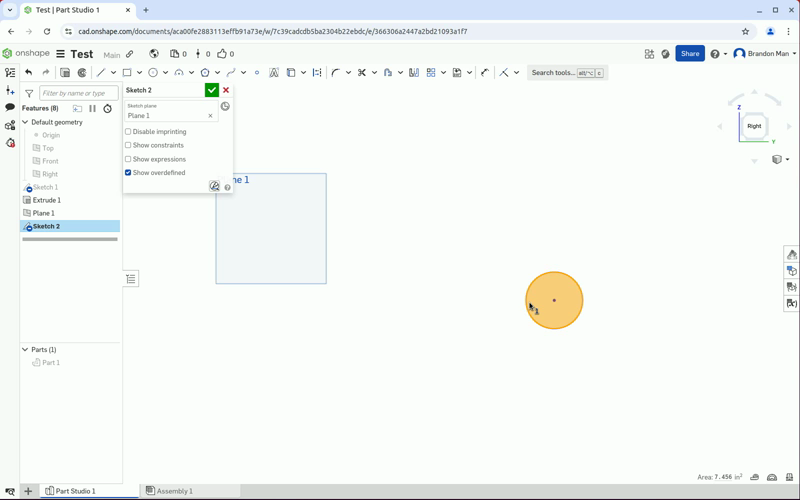
scroll(-6)
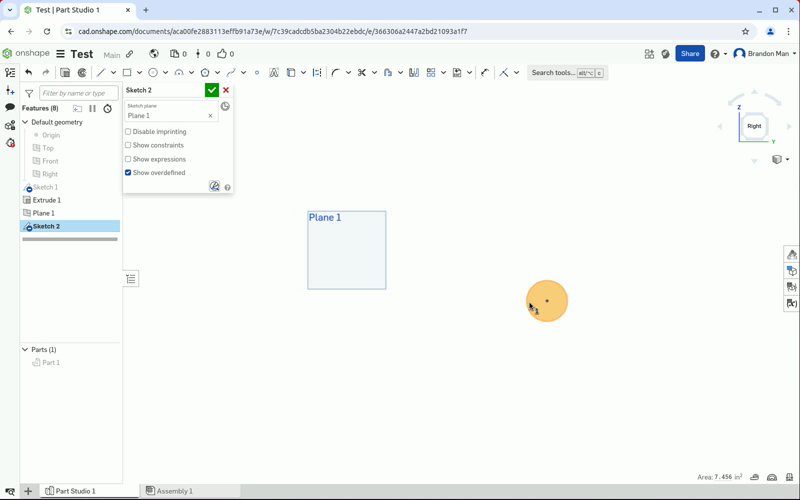
scroll(-6)
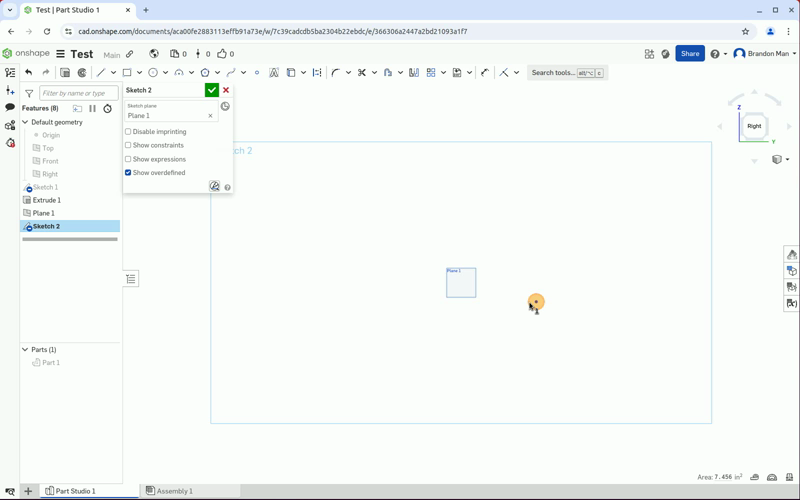
mouse_move(73, 352)
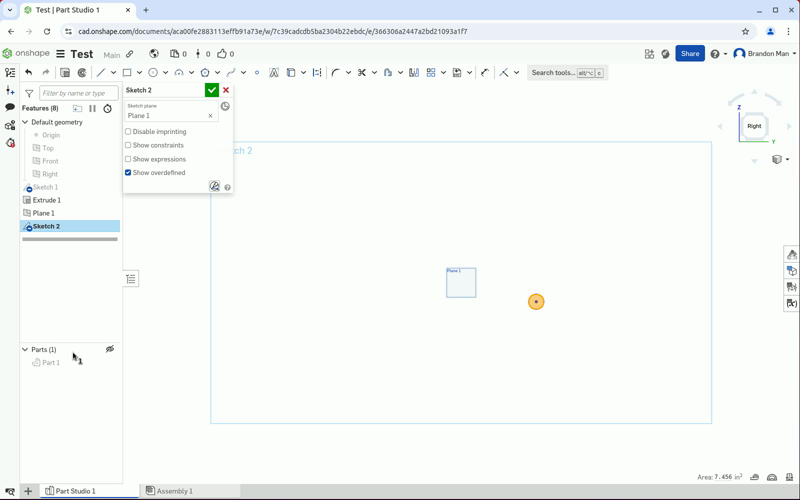
key(shift+y)
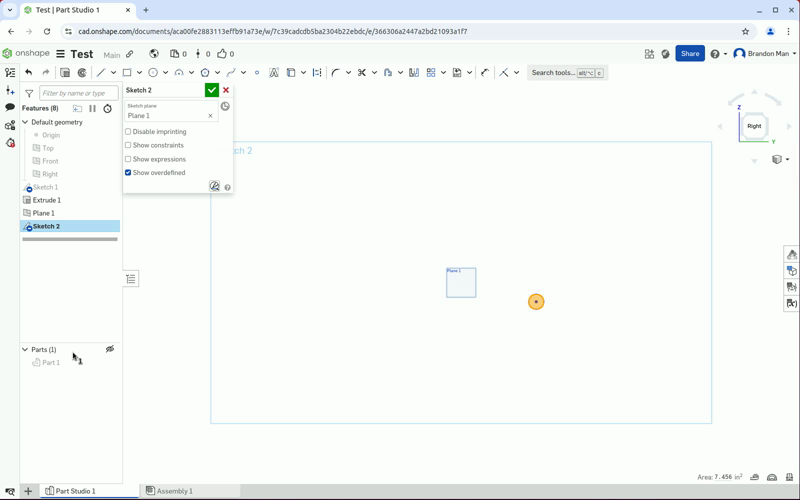
key(shift+e)
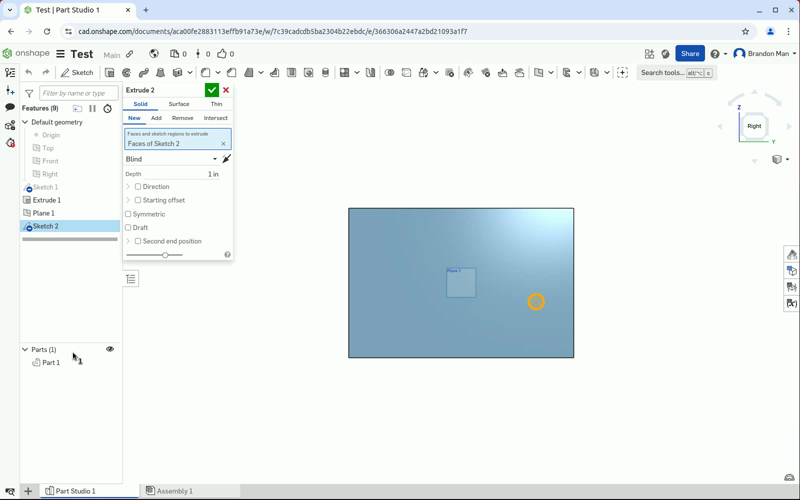
mouse_move(143, 106)
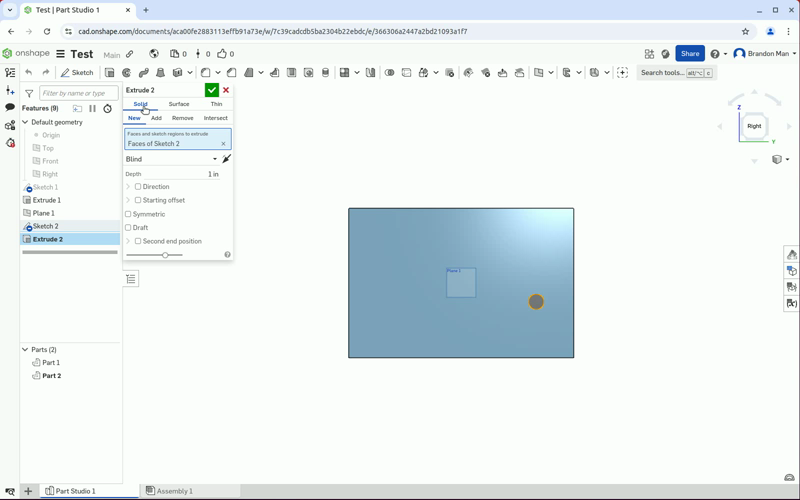
click(143, 106)
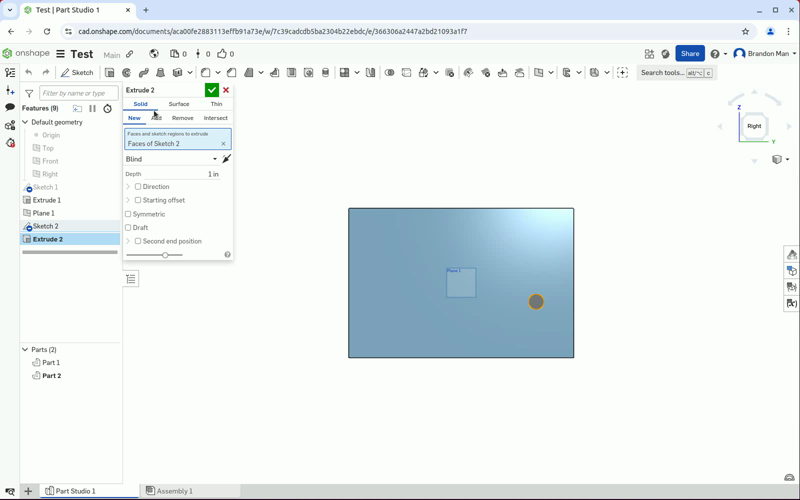
mouse_move(186, 120)
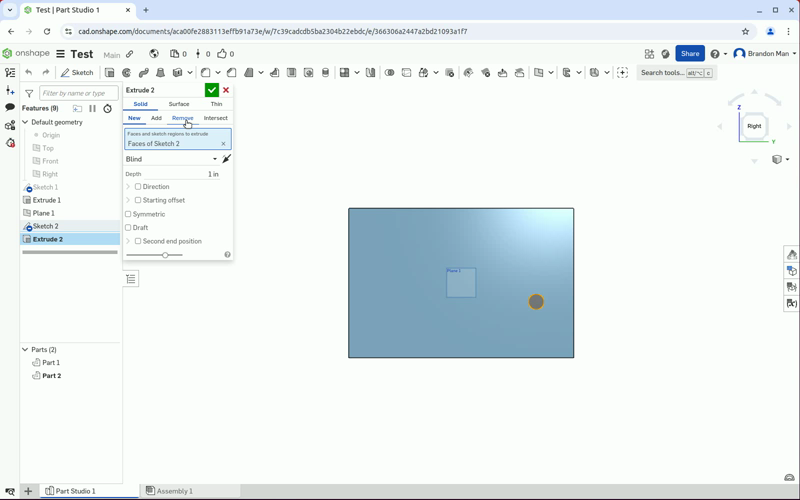
click(186, 120)
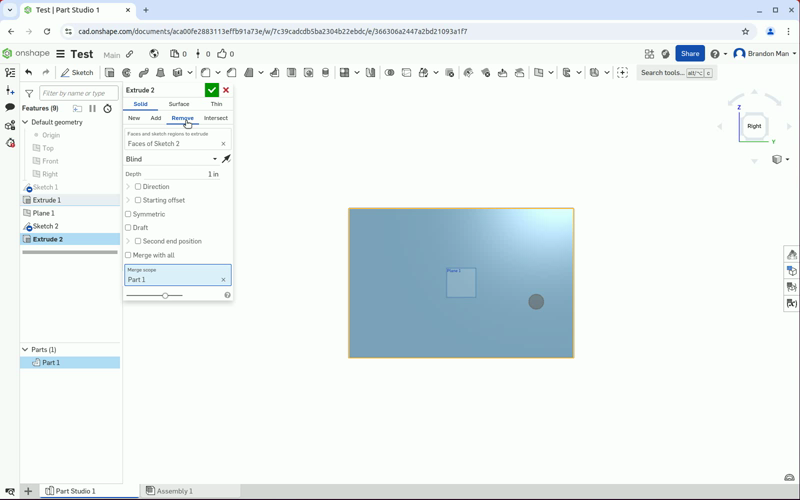
key(tab, 4)
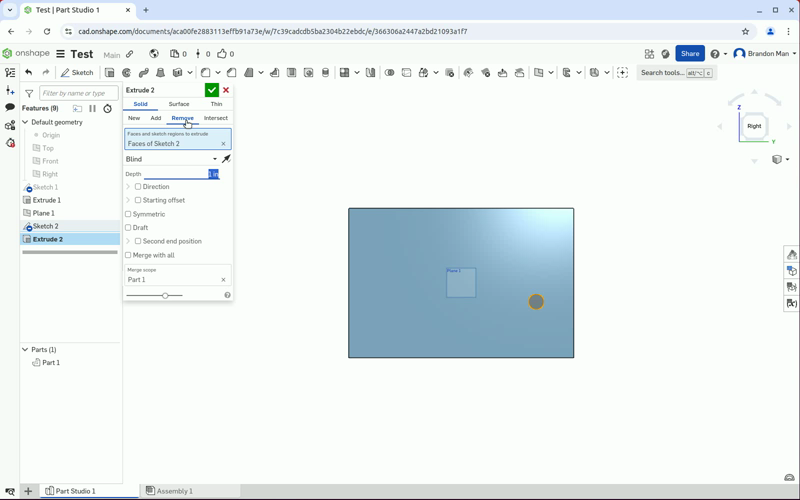
text(15.405)
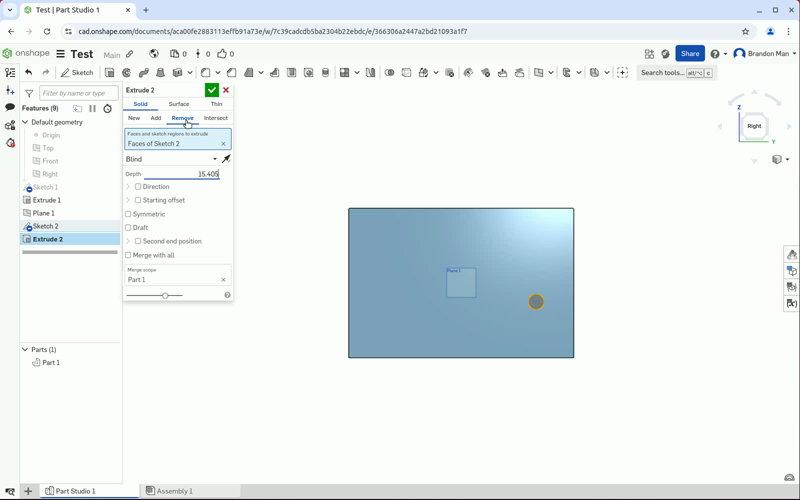
key(tab, 6)
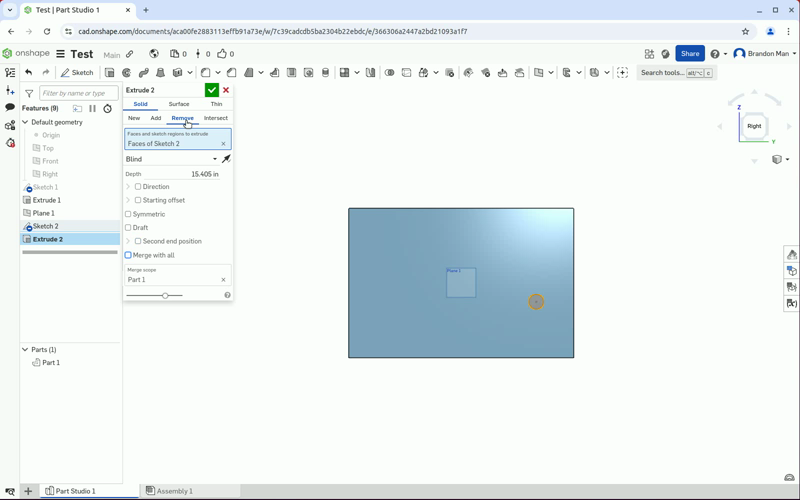
key(space)
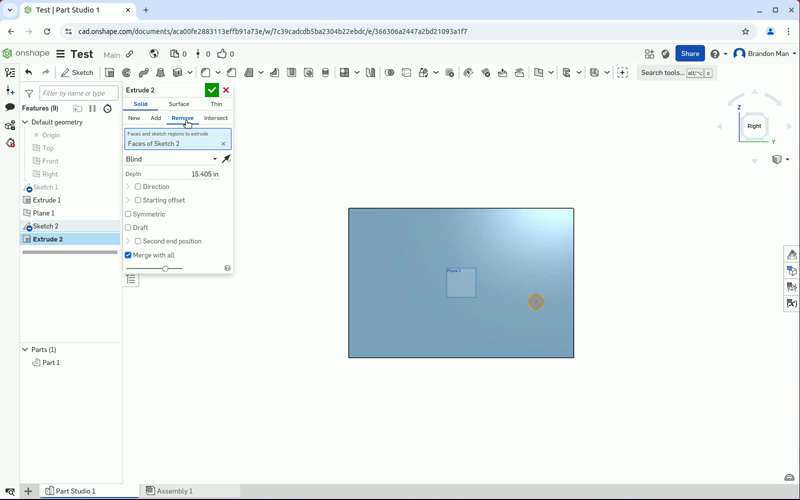
key(enter)
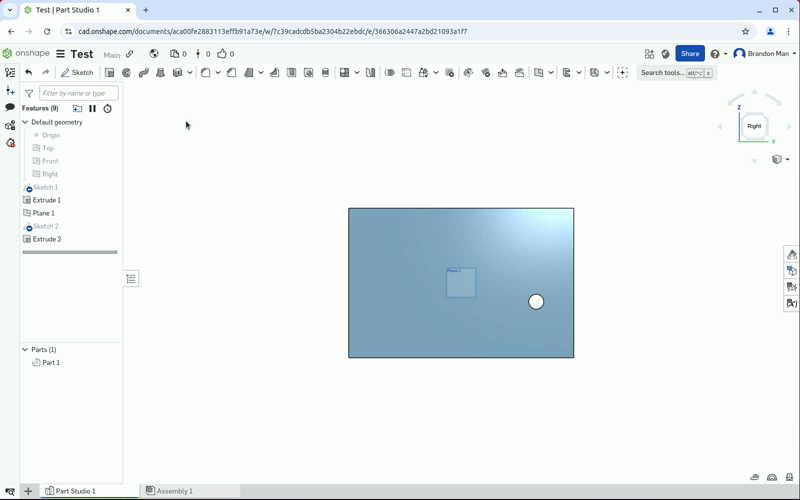
key(shift+h)
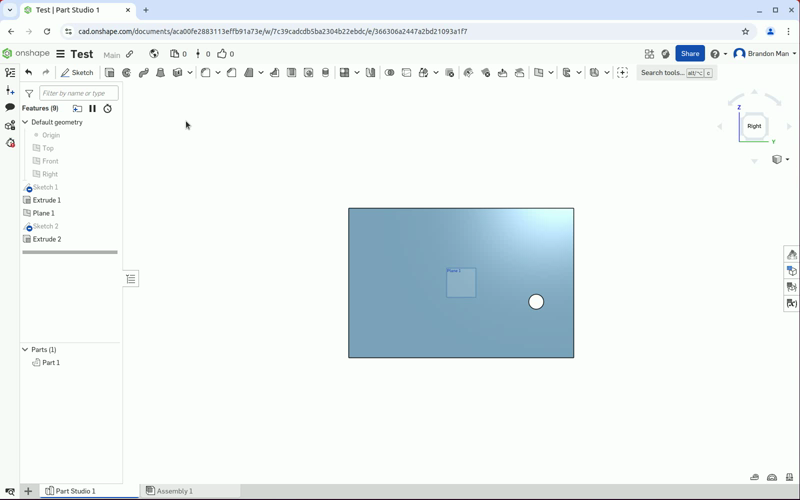
key(shift+h)
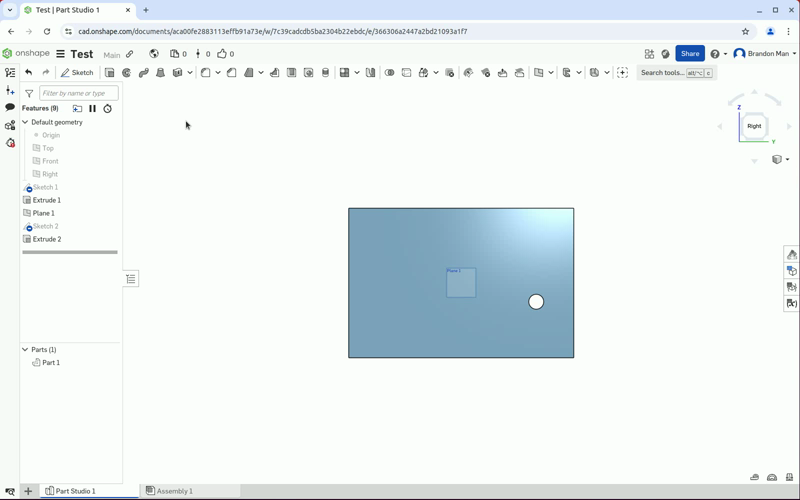
mouse_move(73, 189)
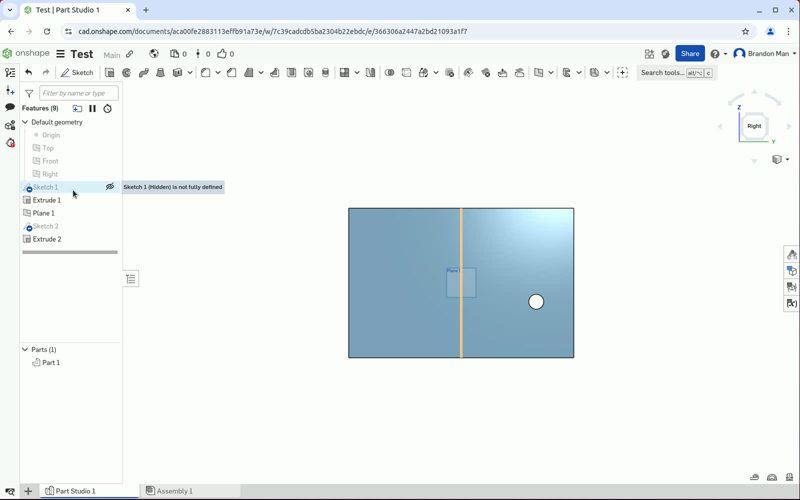
click(73, 189)
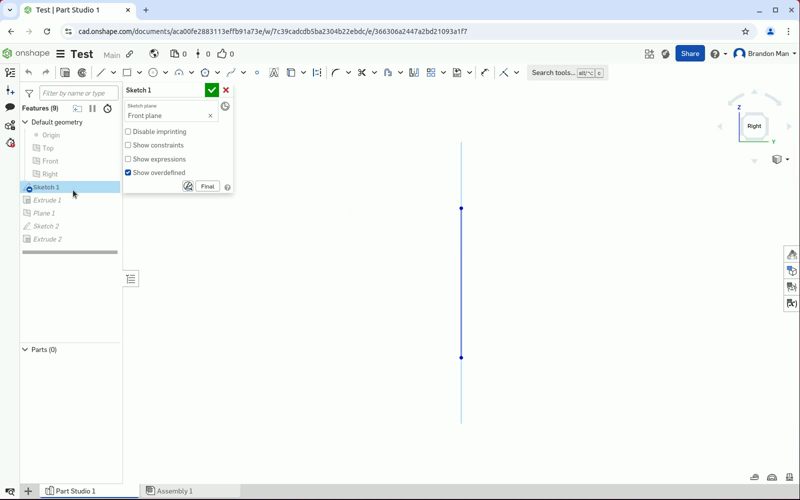
mouse_move(229, 92)
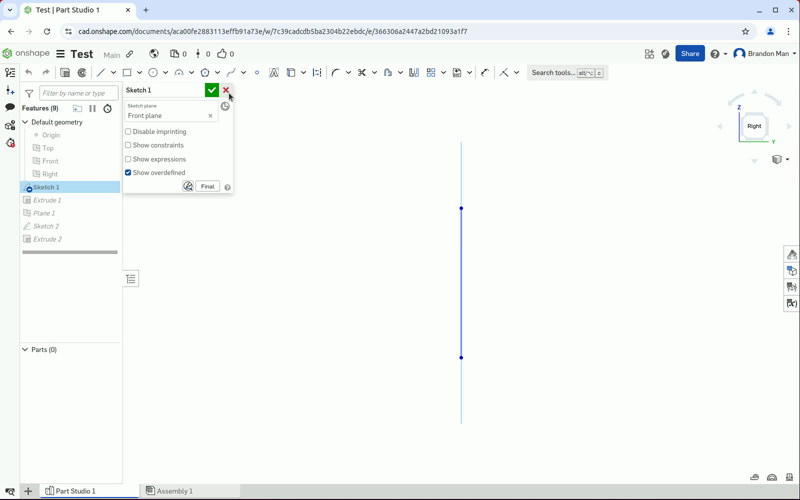
click(229, 92)
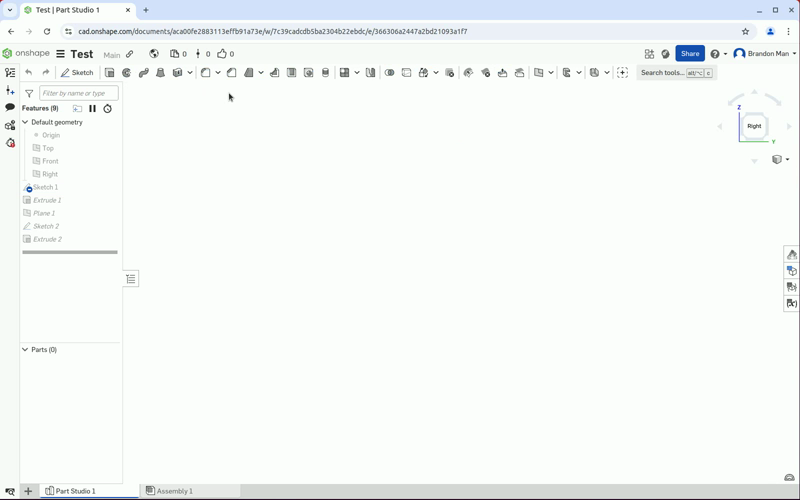
key(shift+s)
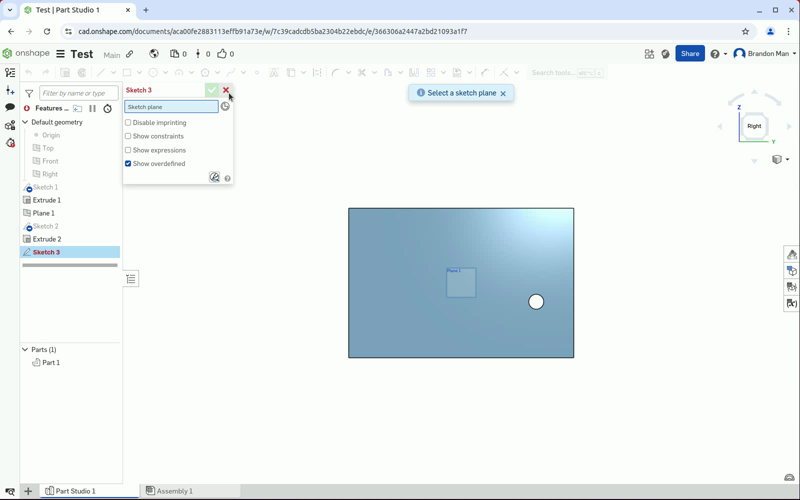
mouse_move(73, 215)
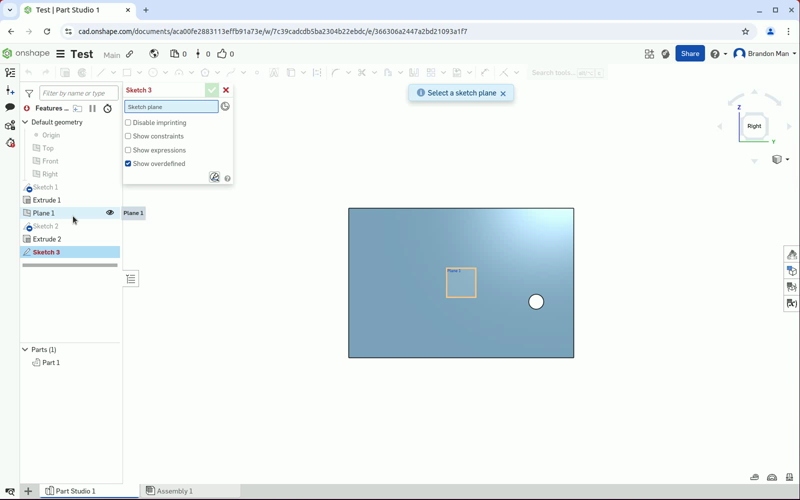
click(73, 215)
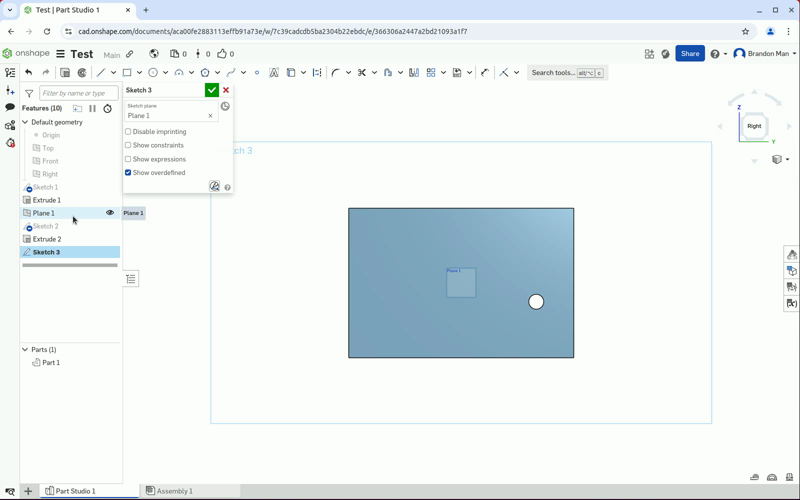
mouse_move(73, 352)
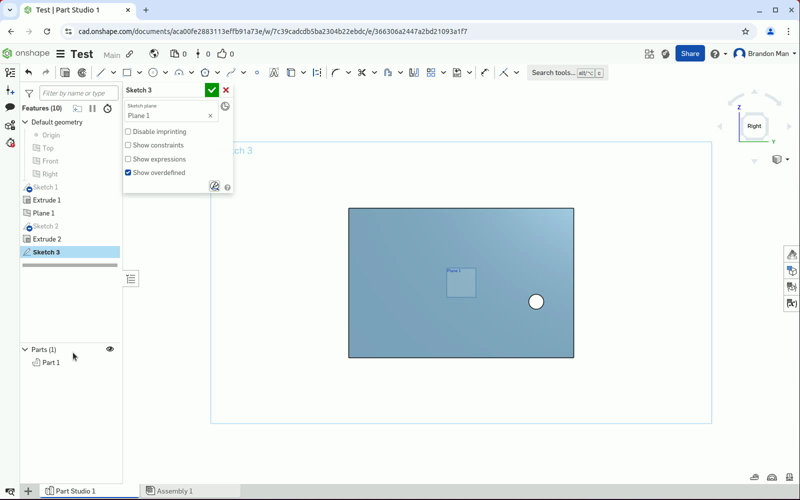
key(y)
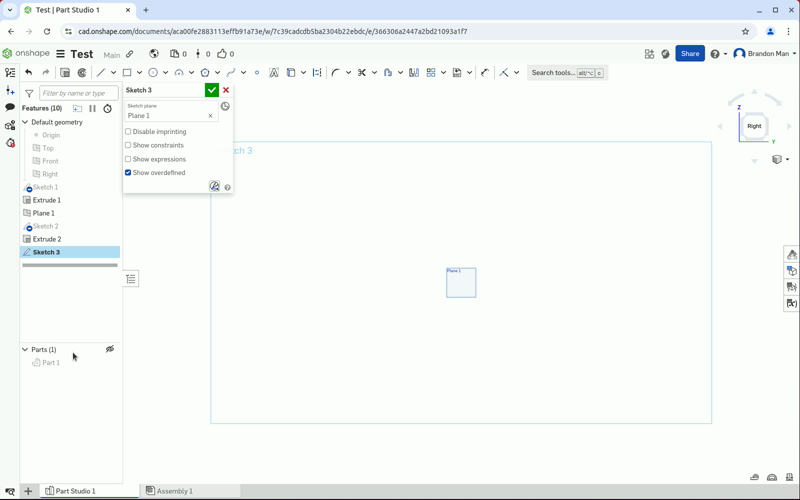
key(c)
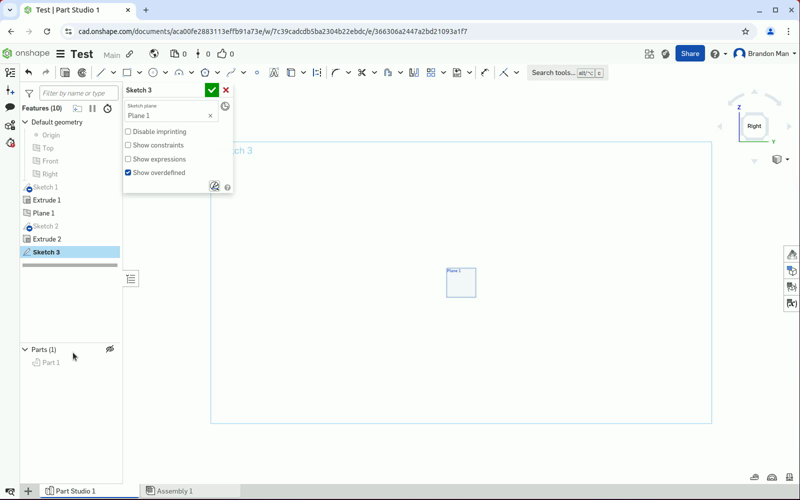
key_down(shift)
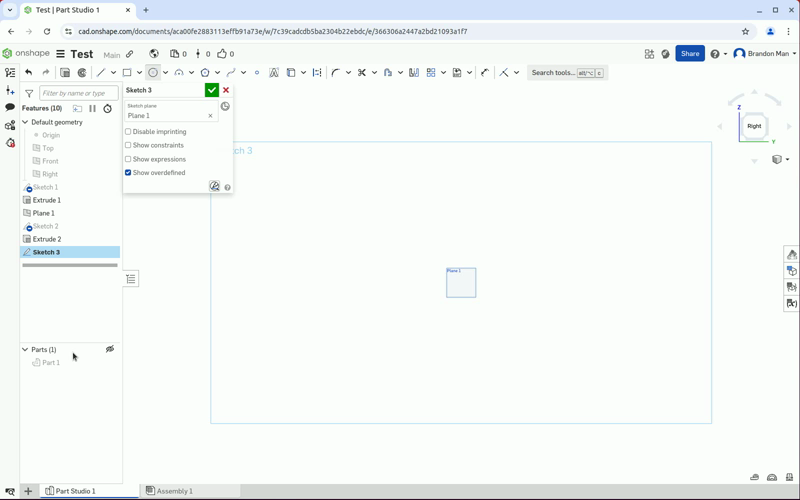
mouse_move(386, 301)
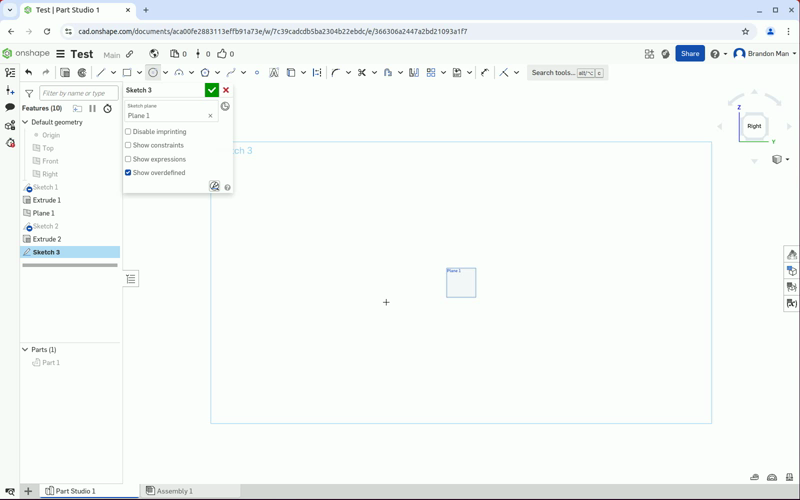
click(386, 301)
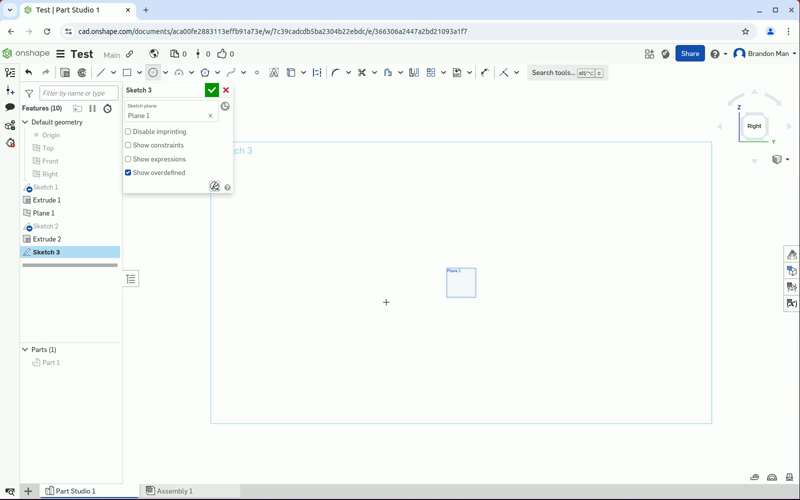
key_up(shift)
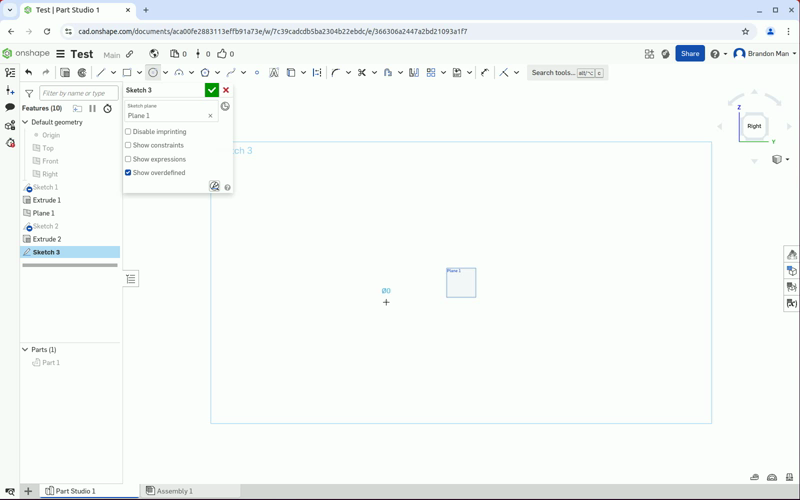
mouse_move(393, 301)
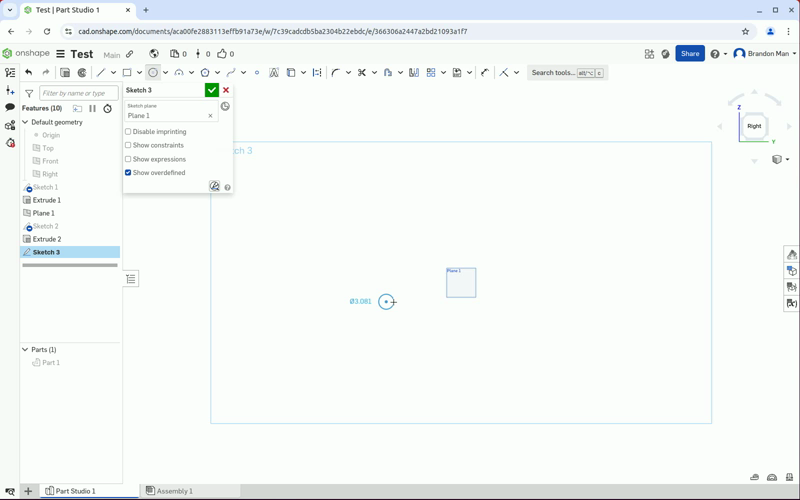
click(393, 301)
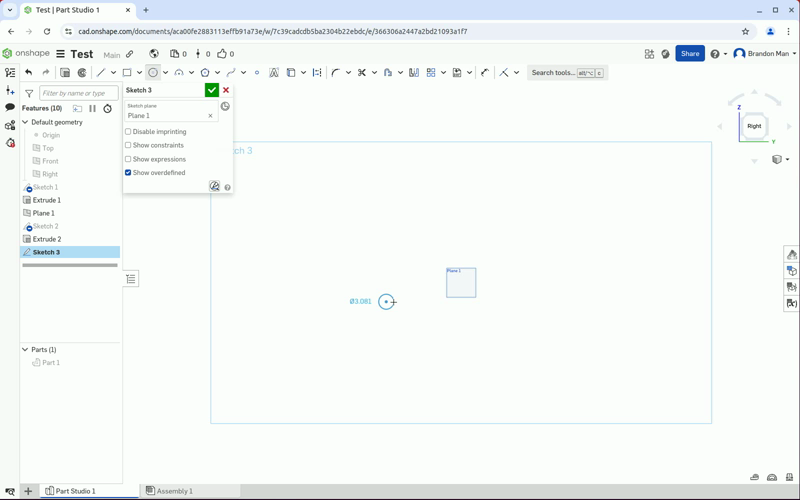
key(esc)
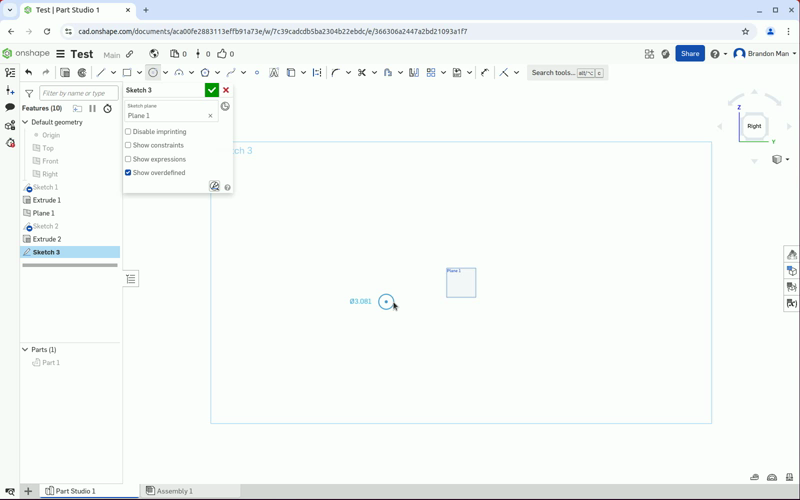
mouse_move(392, 299)
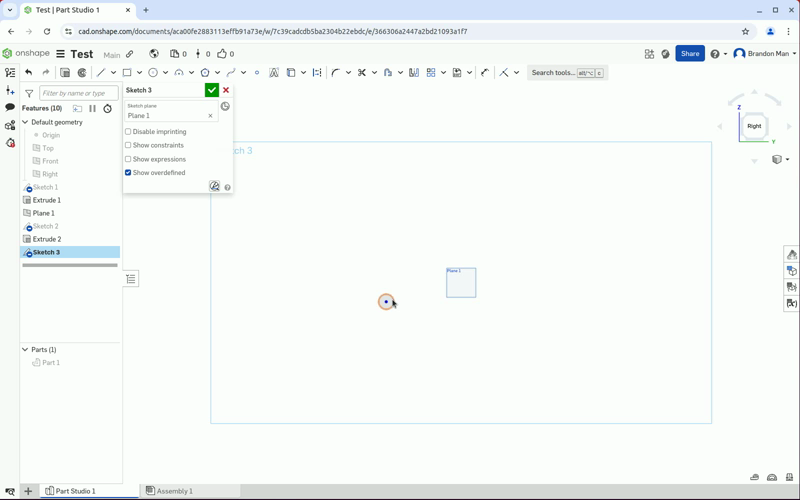
scroll(6)
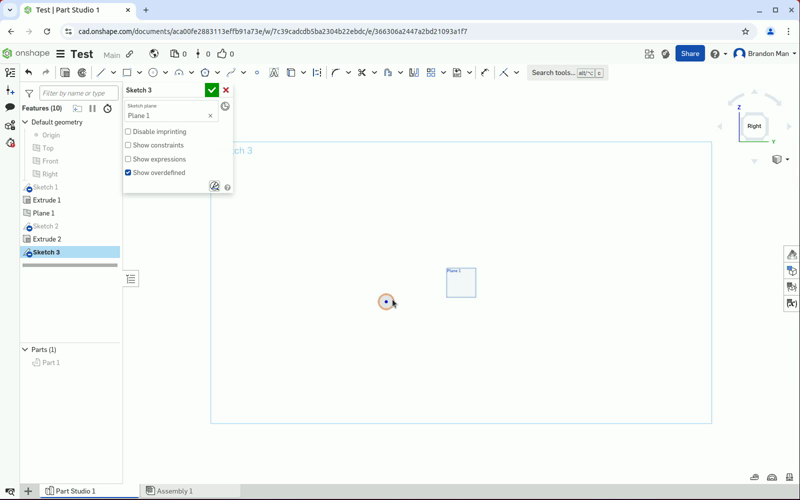
scroll(6)
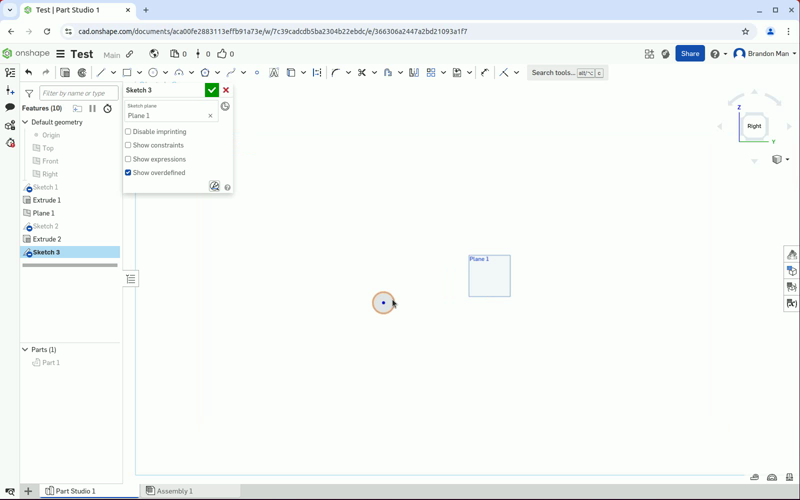
scroll(6)
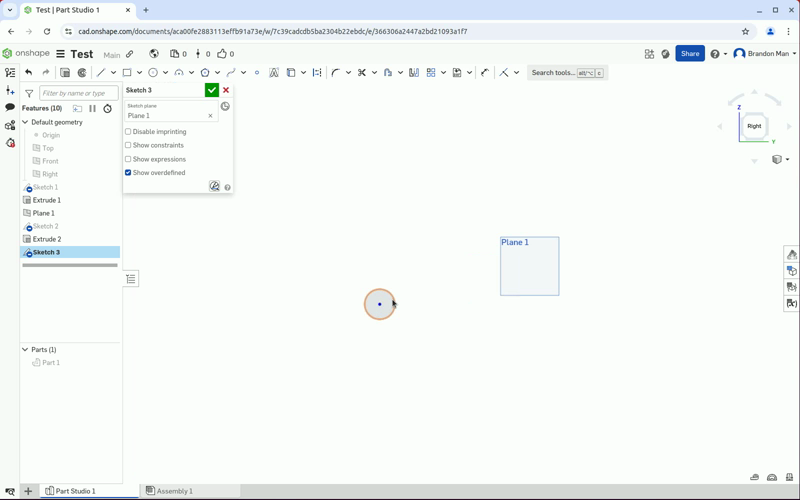
scroll(6)
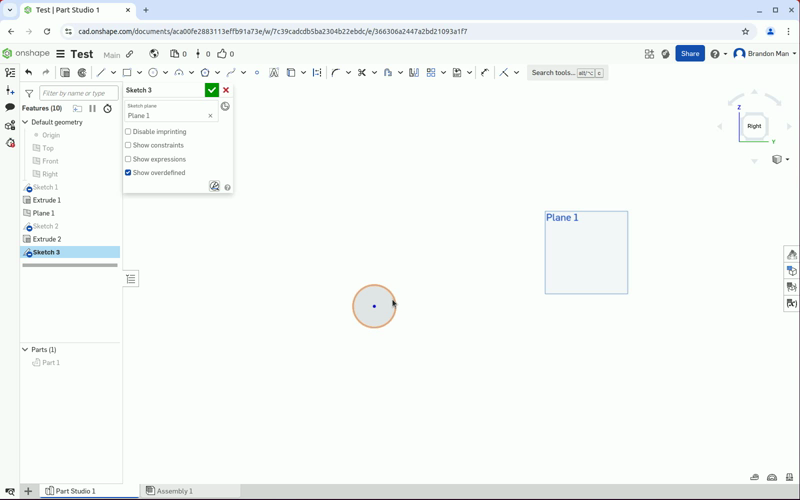
scroll(6)
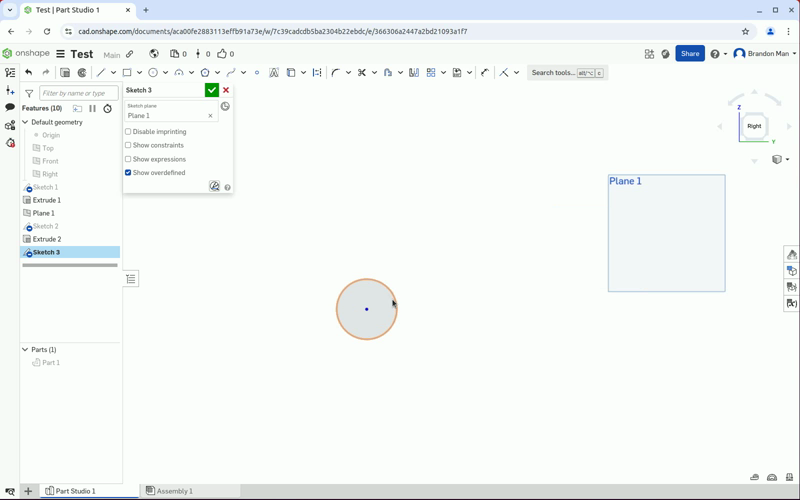
scroll(6)
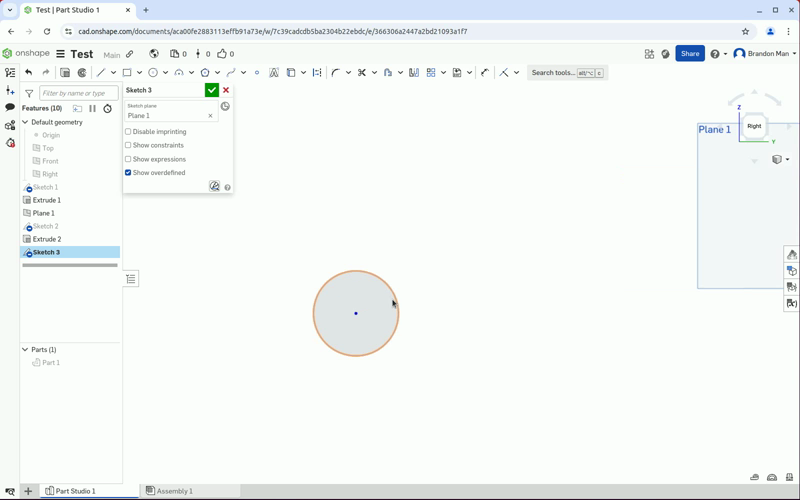
scroll(6)
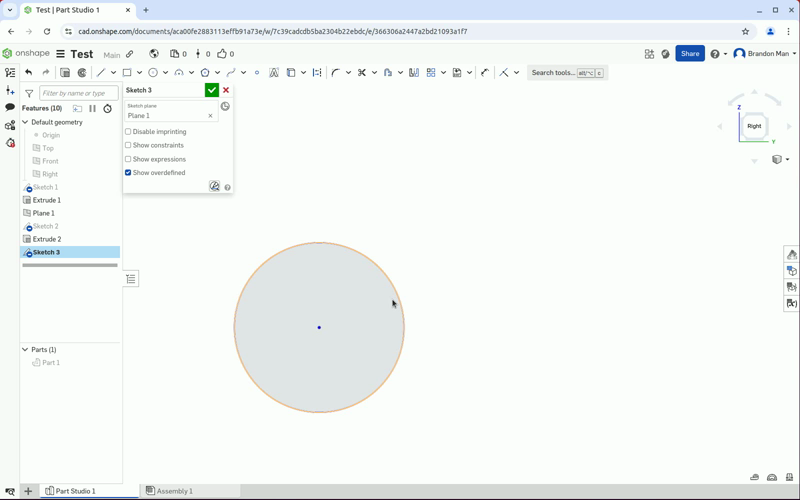
click(392, 299)
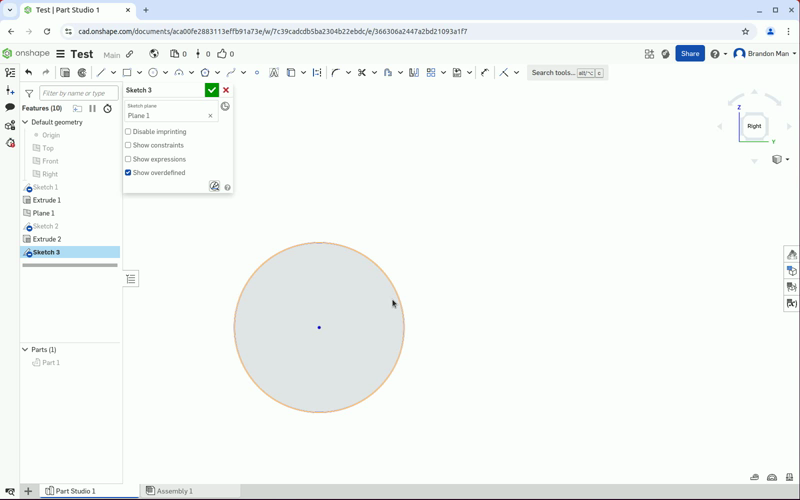
scroll(-6)
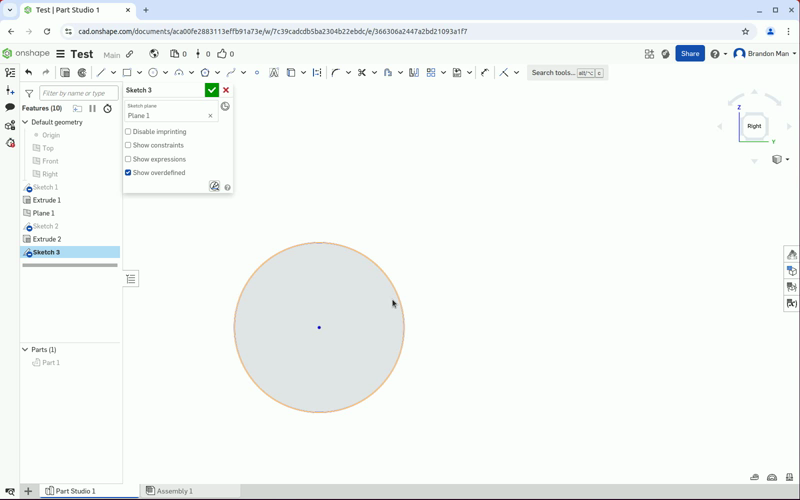
scroll(-6)
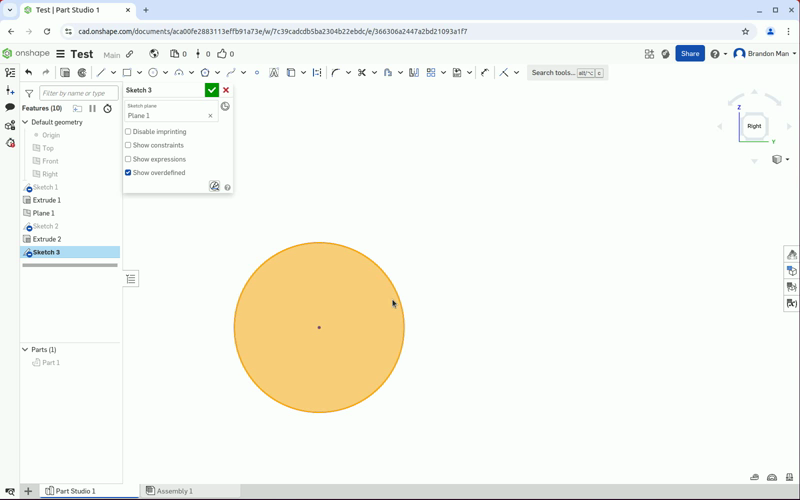
scroll(-6)
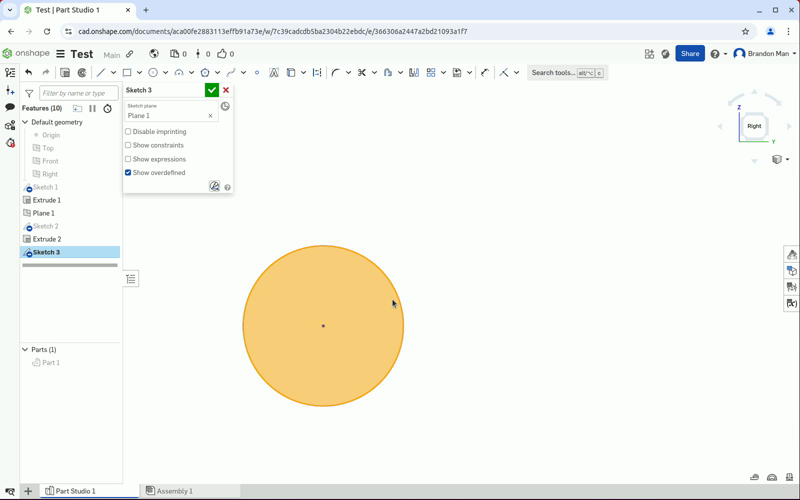
scroll(-6)
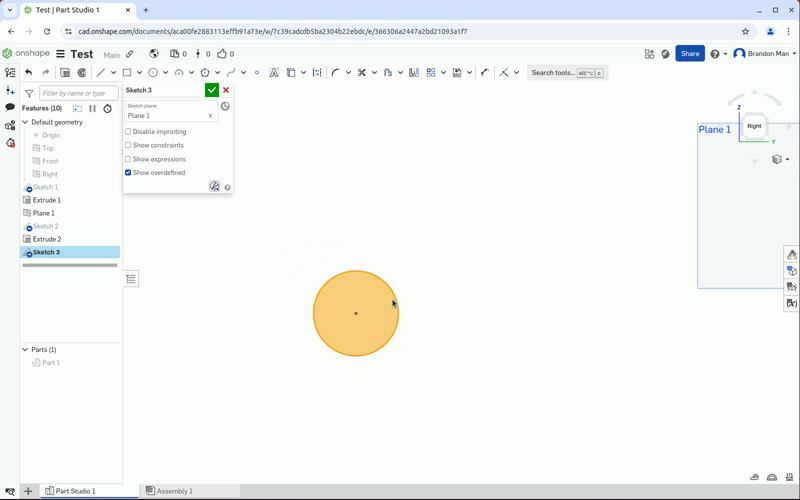
scroll(-6)
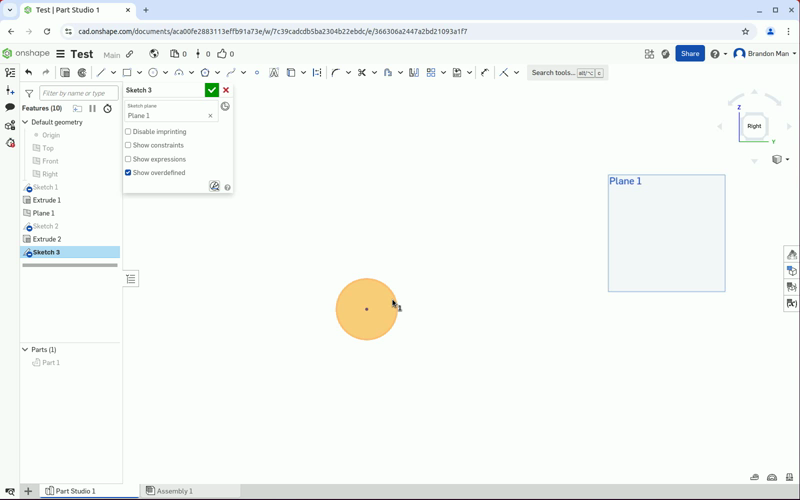
scroll(-6)
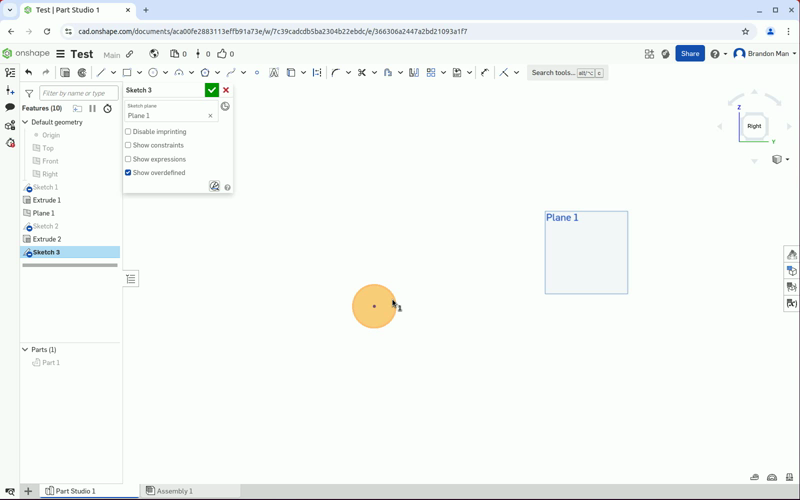
scroll(-6)
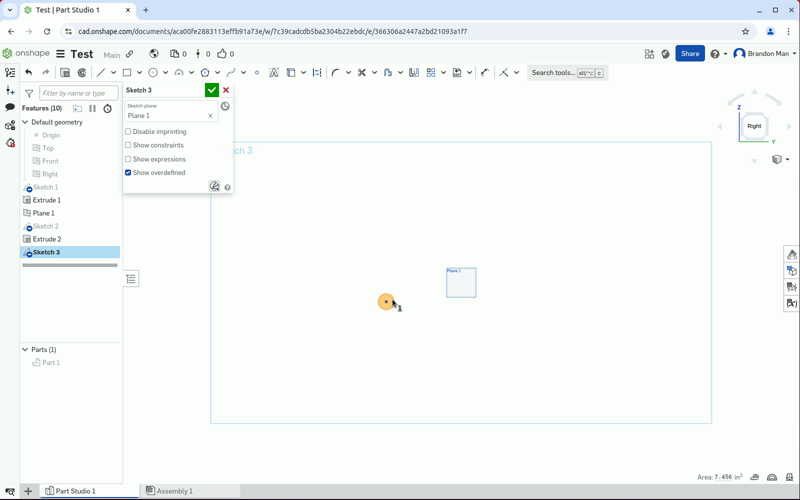
mouse_move(73, 352)
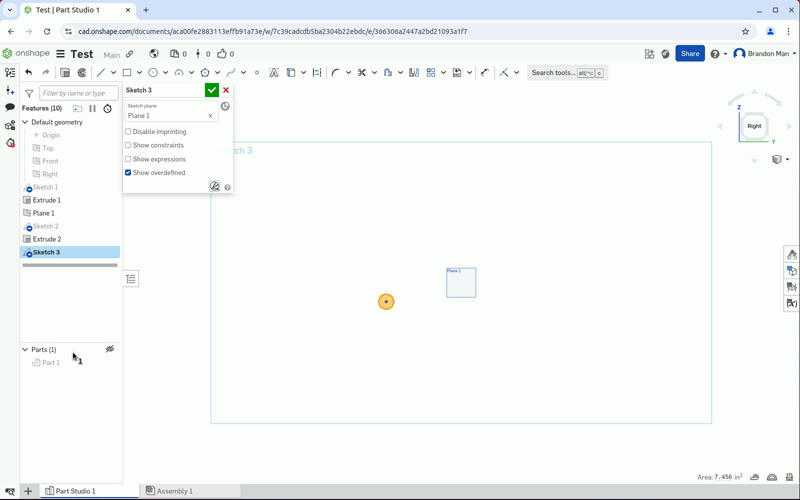
key(shift+y)
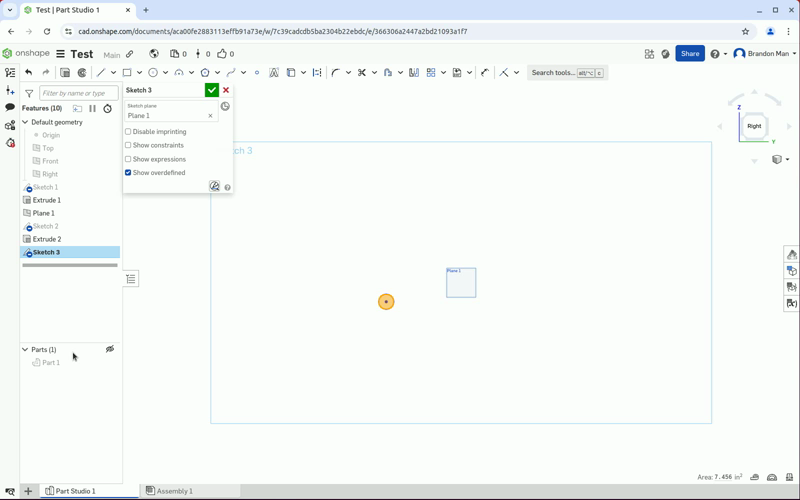
key(shift+e)
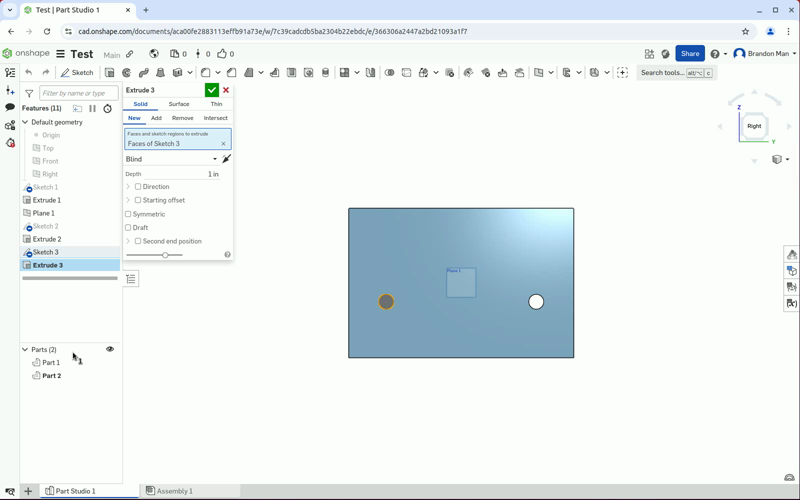
mouse_move(143, 106)
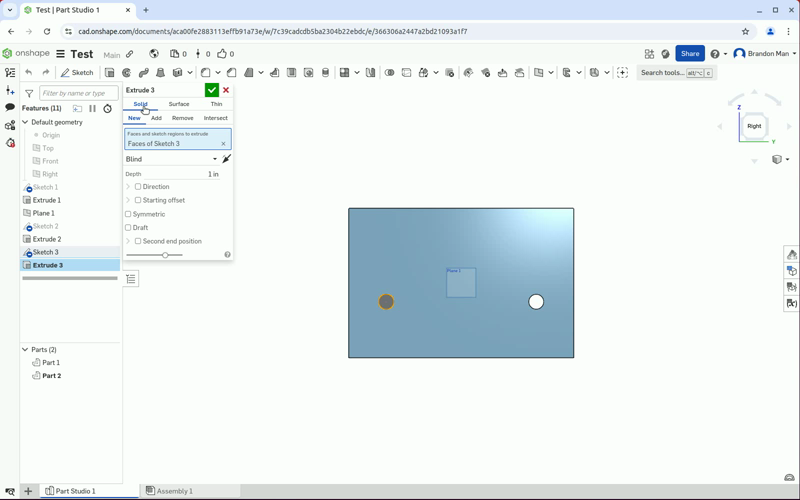
click(143, 106)
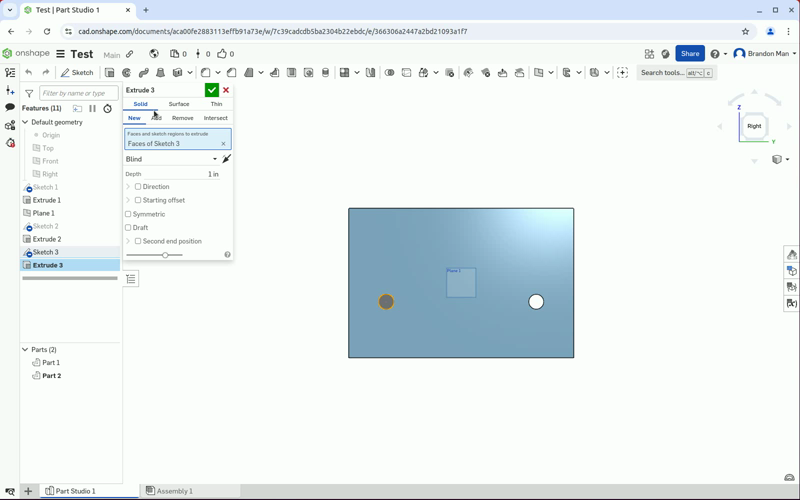
mouse_move(186, 120)
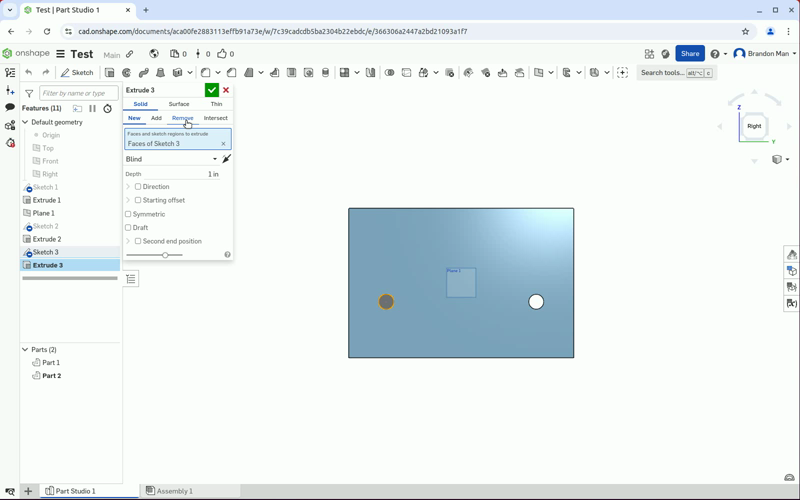
click(186, 120)
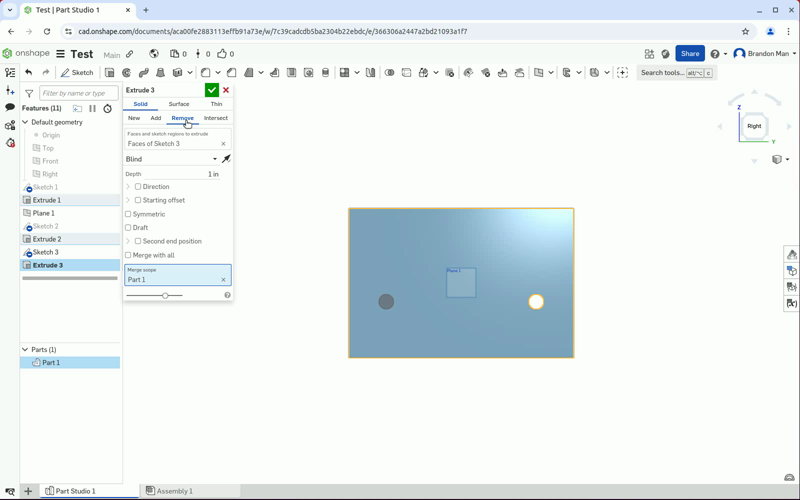
key(tab, 4)
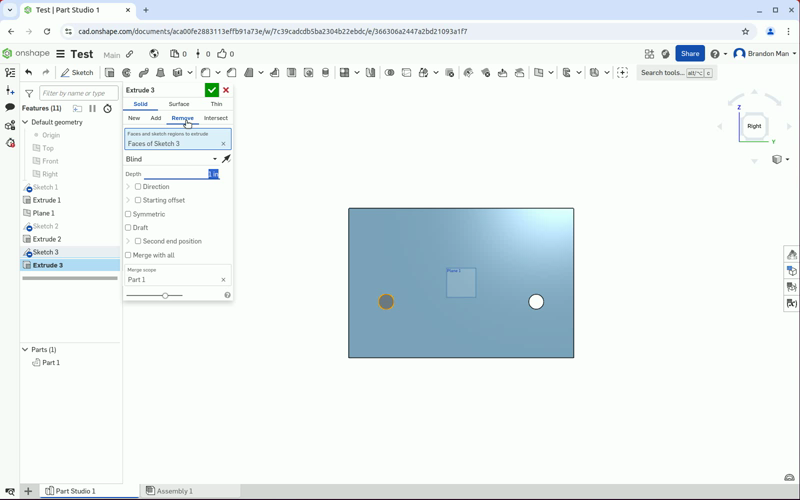
text(15.405)
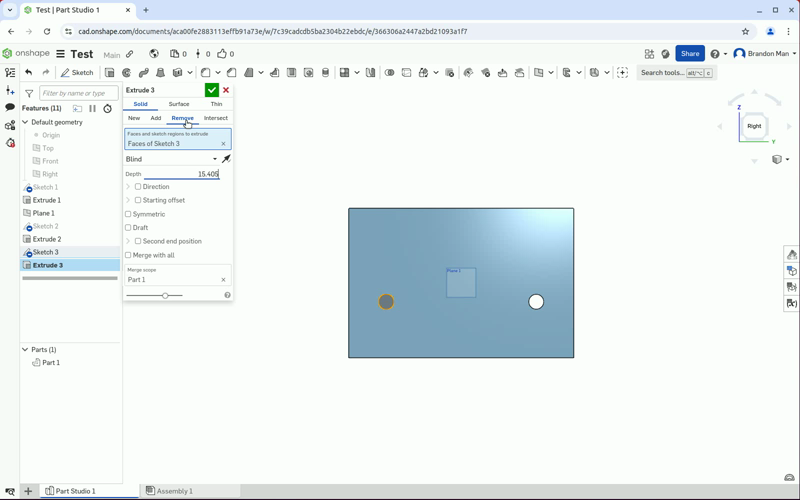
key(tab, 6)
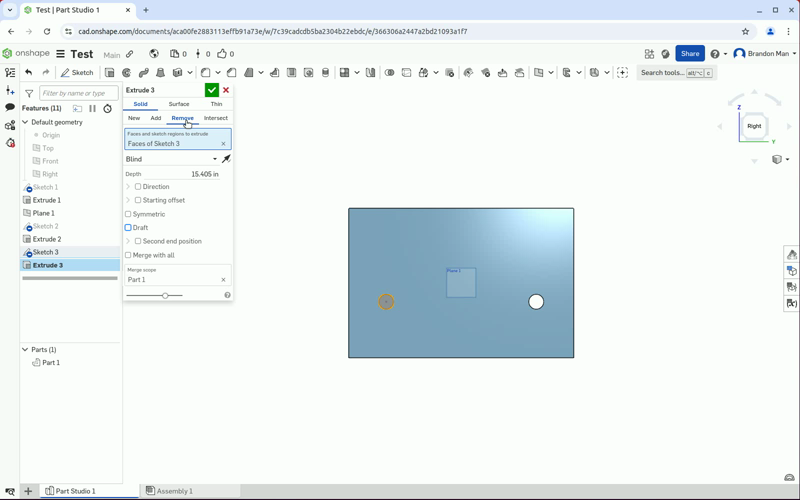
key(space)
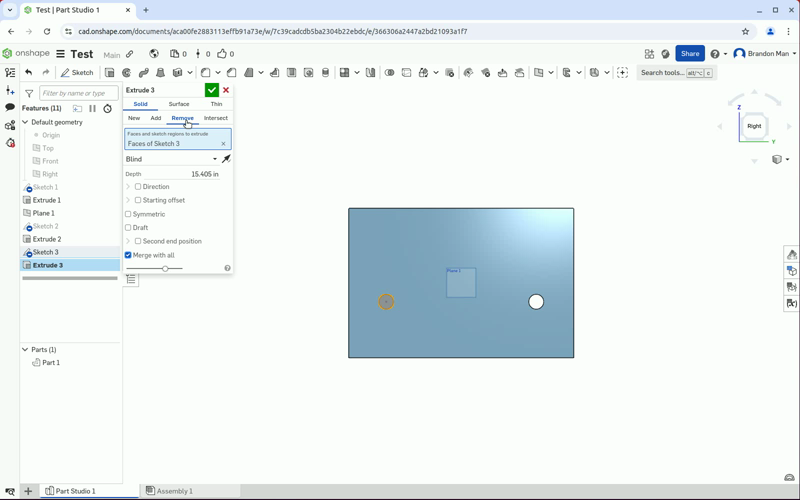
key(enter)
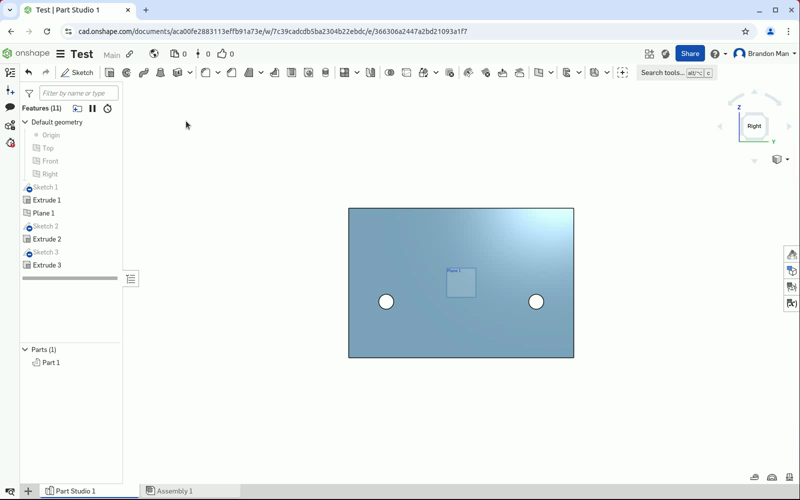
key(shift+h)
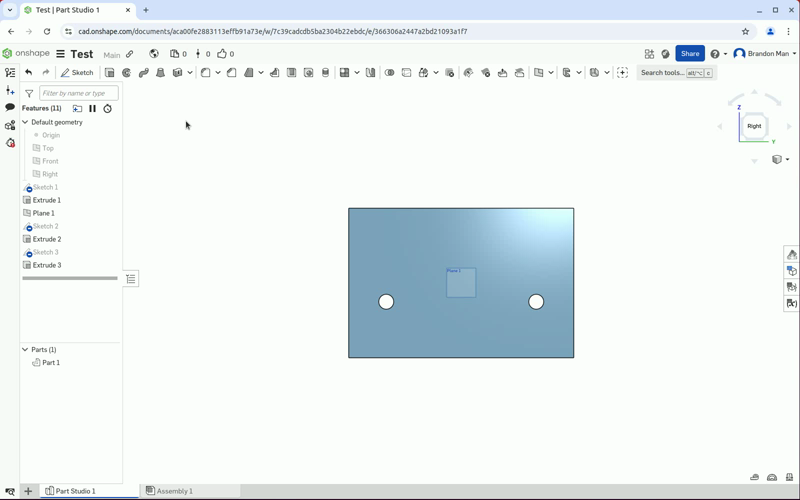
key(shift+h)
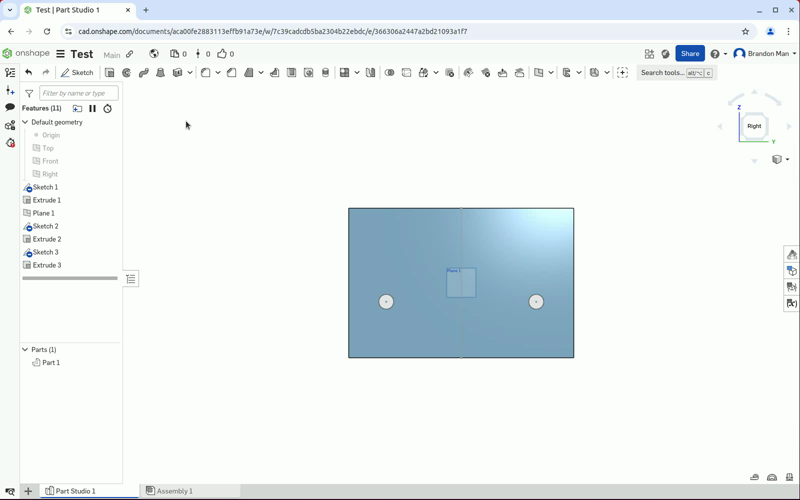
key(shift+7)
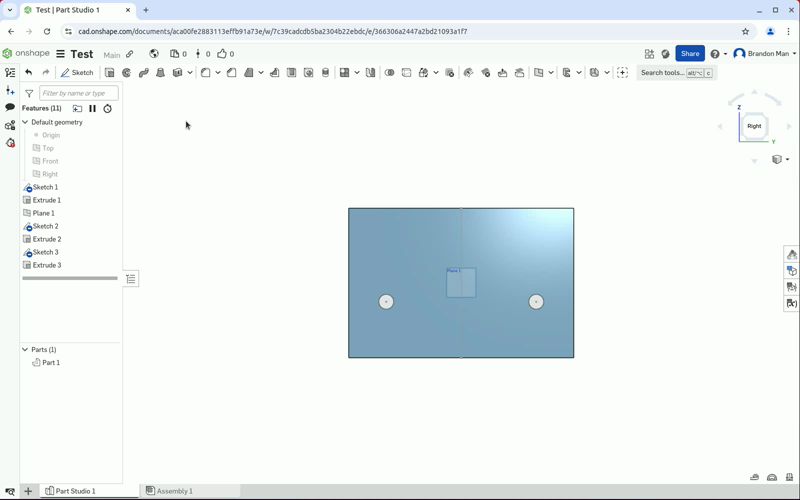
key(right, 2)
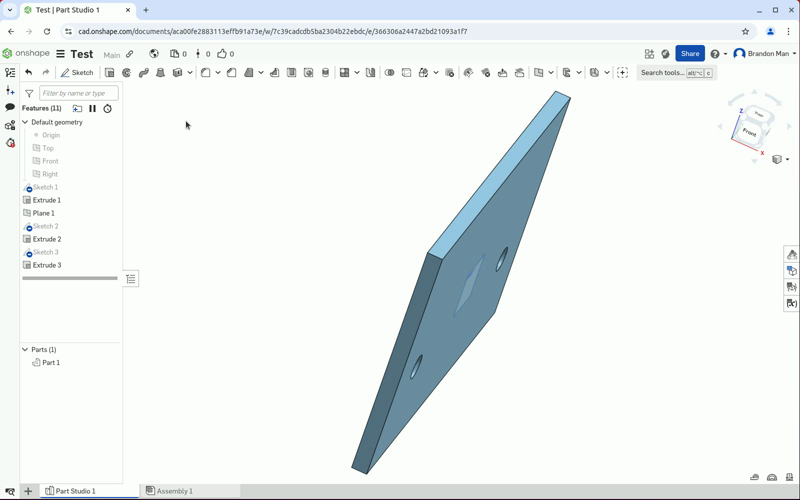
key(down, 2)
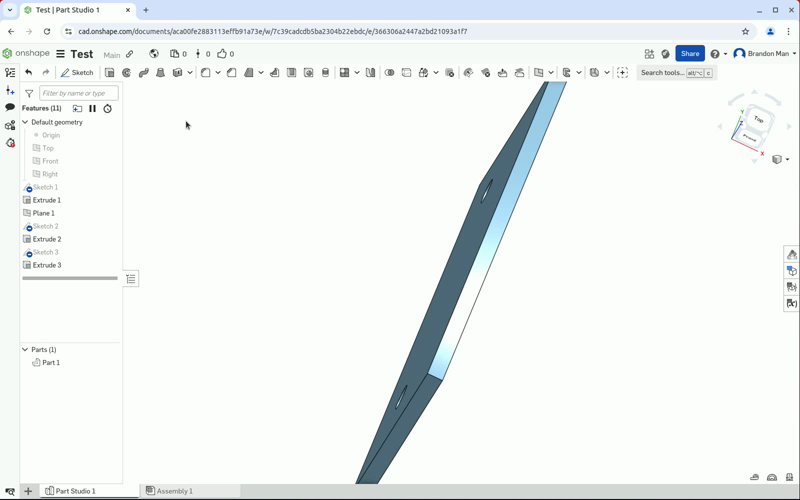
key(up, 2)
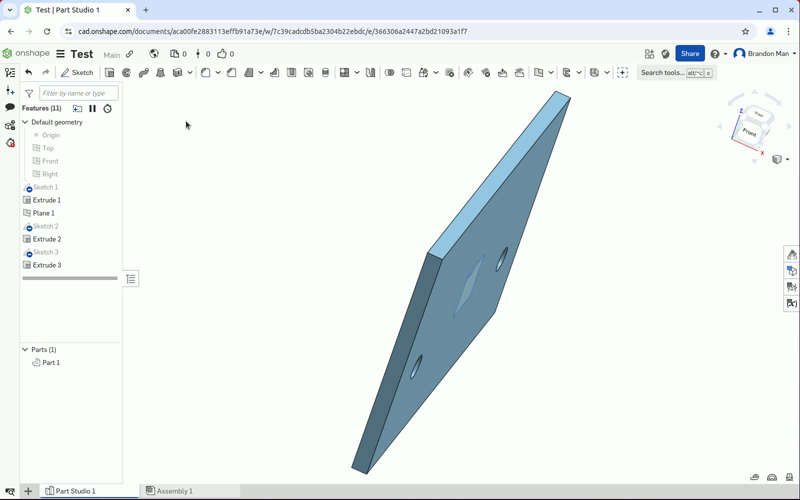
key(left, 2)
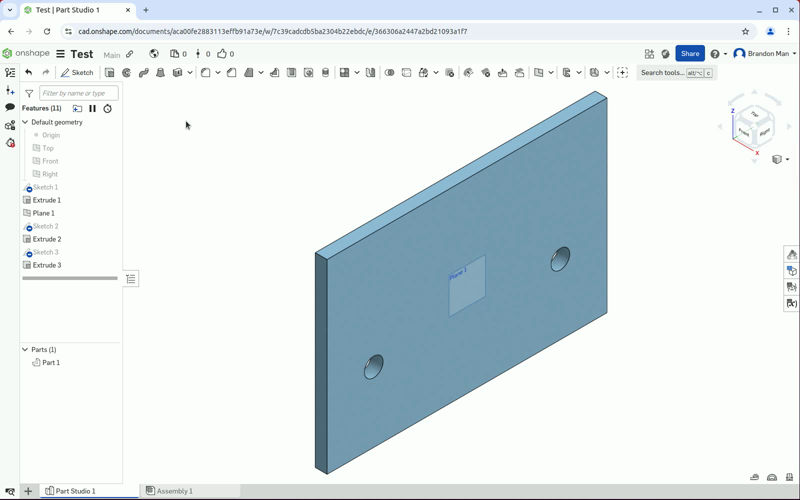
mouse_move(73, 189)
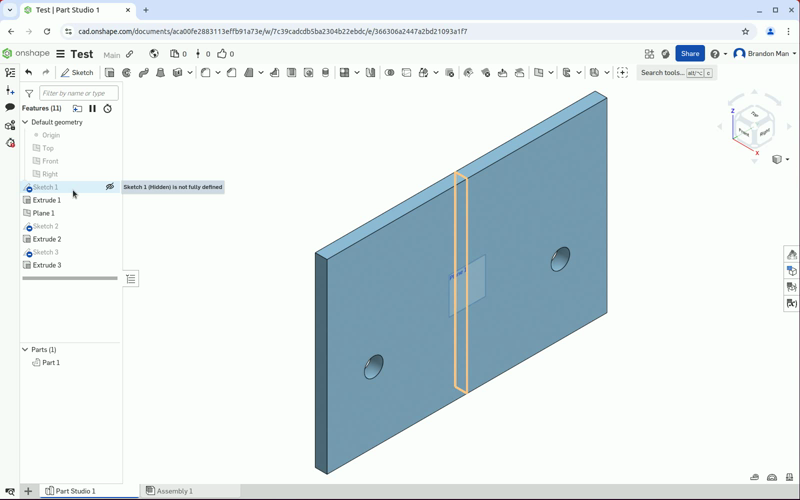
click(73, 189)